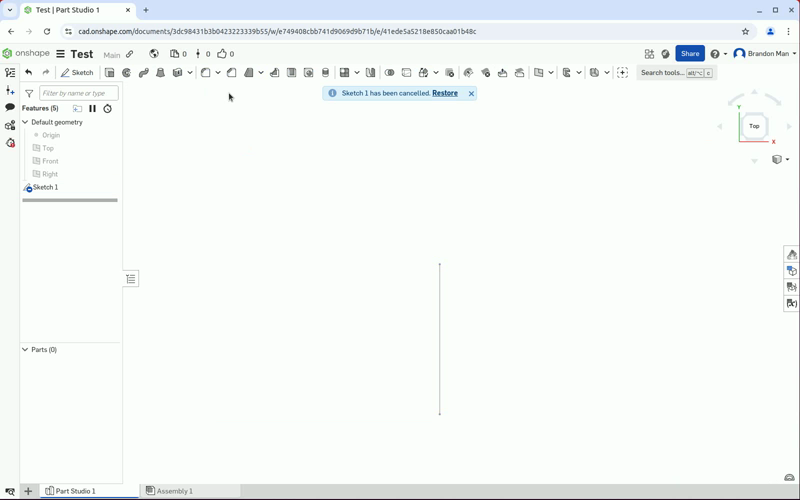
key(shift+h)
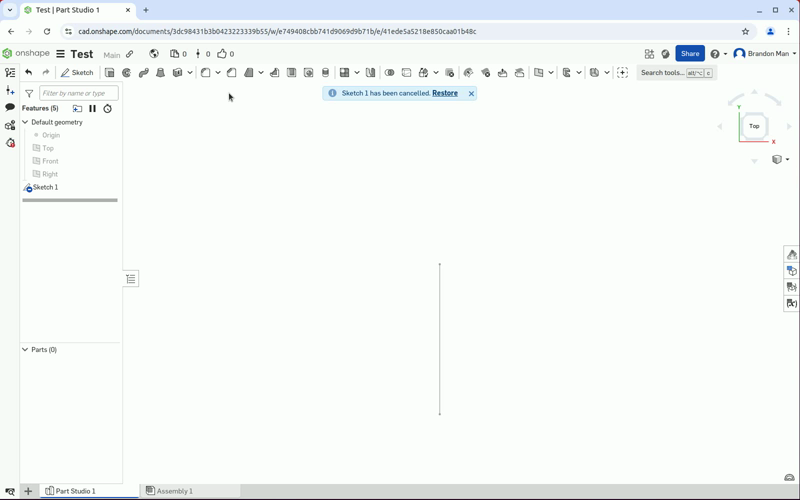
key(shift+s)
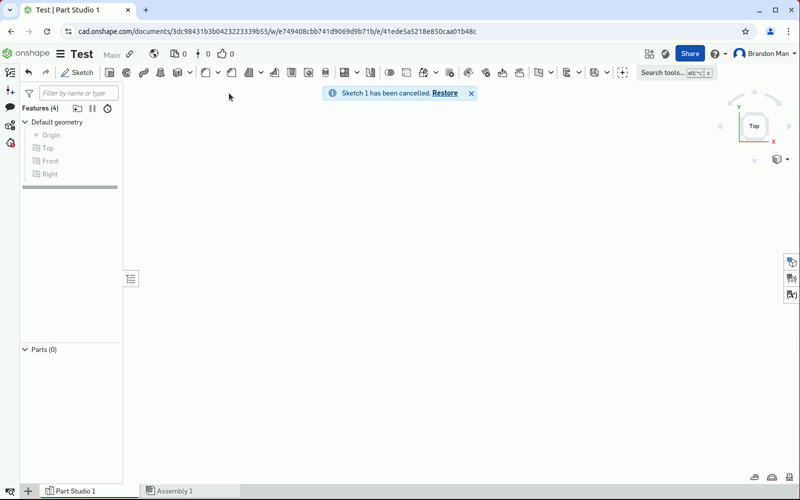
mouse_move(73, 150)
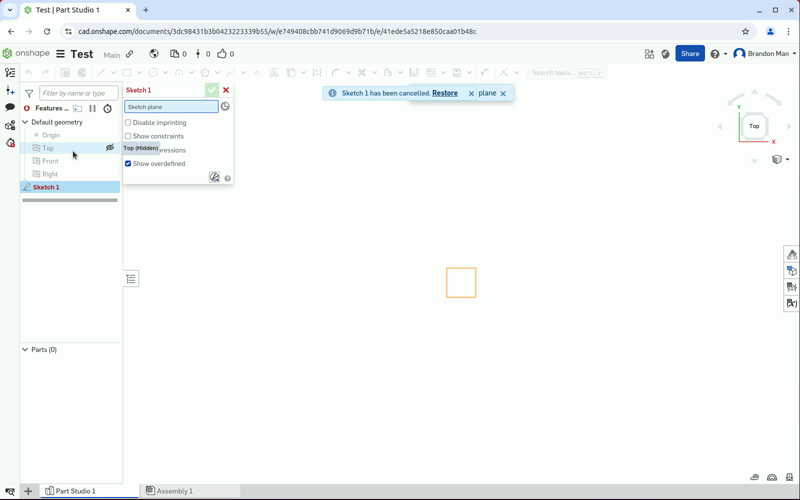
click(73, 150)
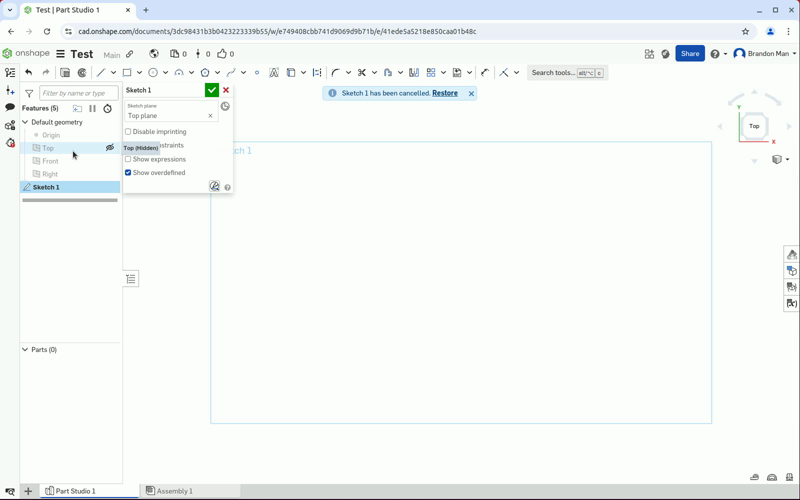
mouse_move(73, 352)
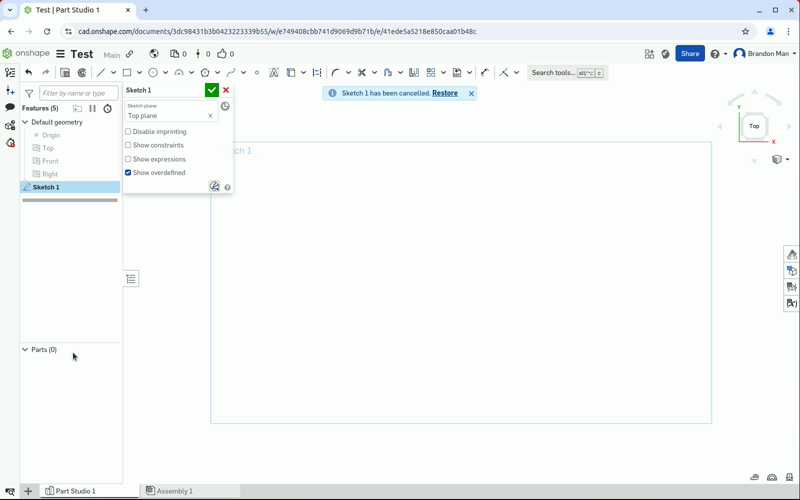
key(y)
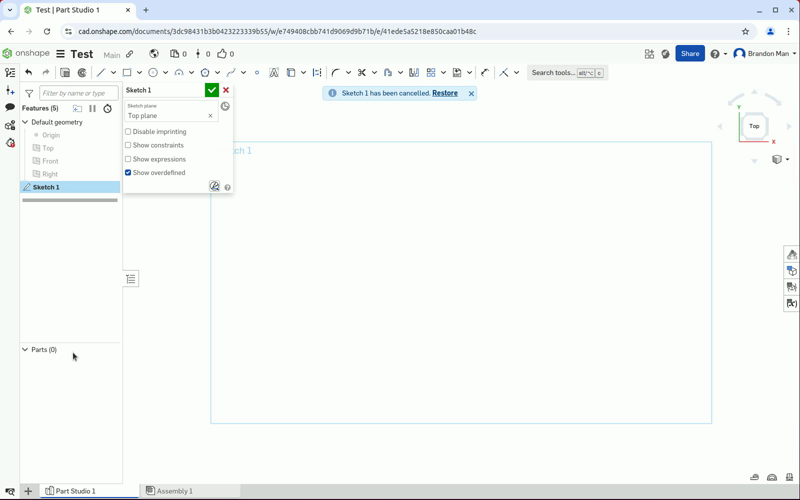
key(l)
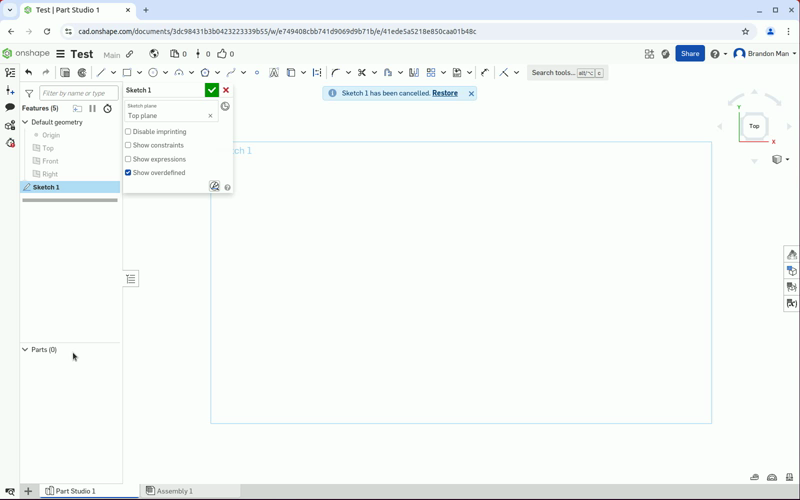
key_down(shift)
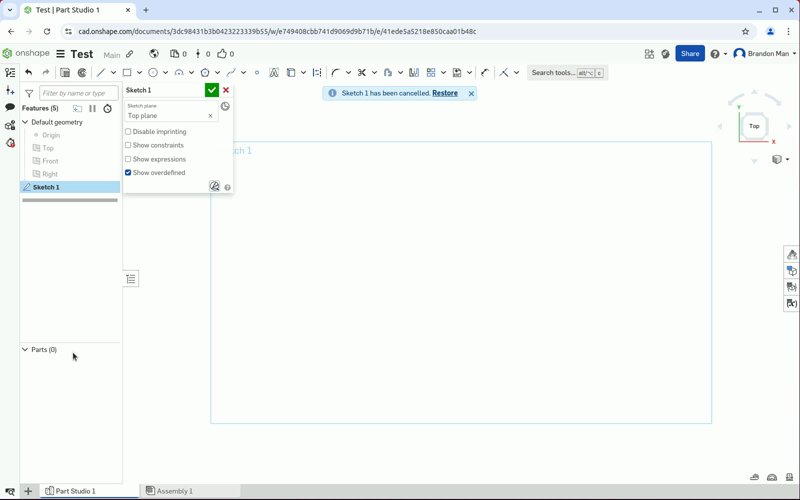
mouse_move(385, 342)
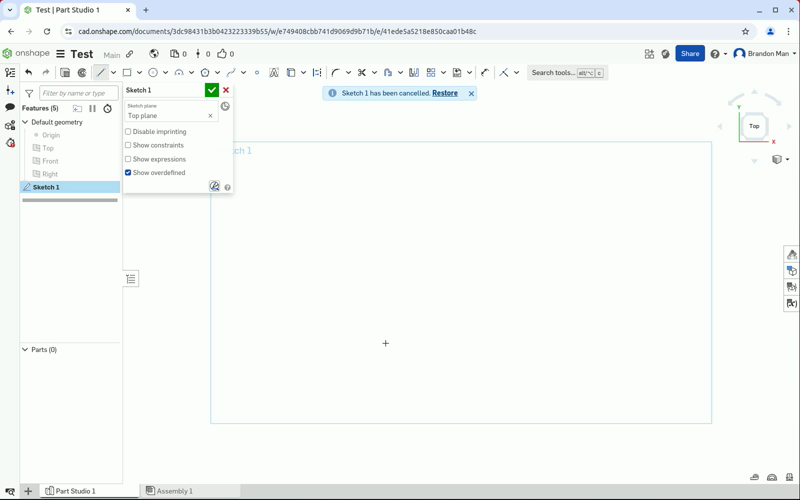
click(385, 342)
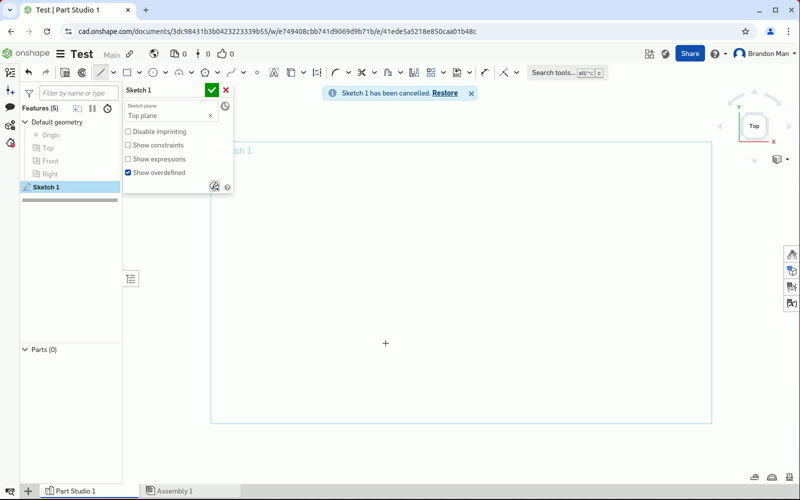
key_up(shift)
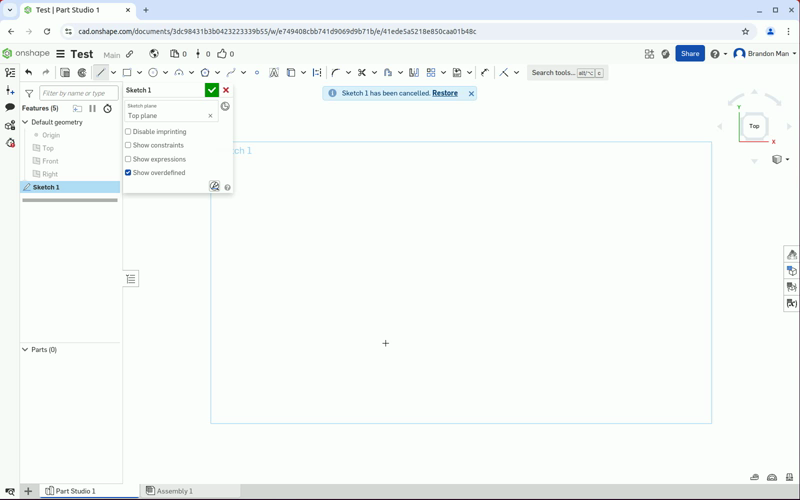
key_down(shift)
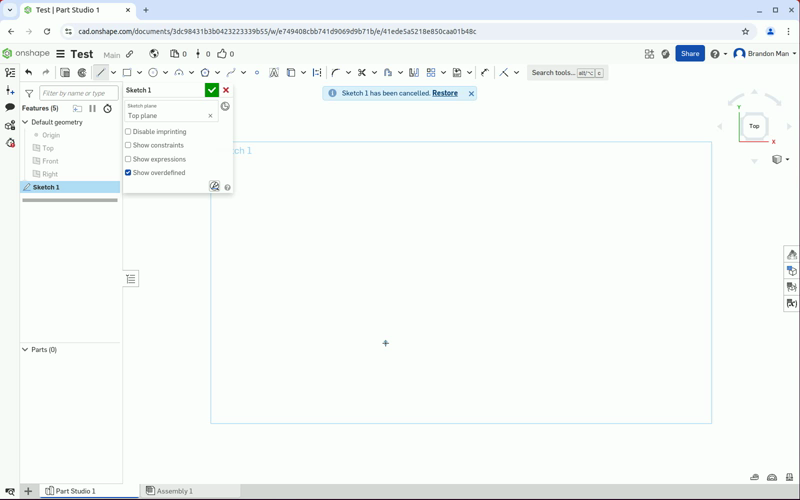
mouse_move(530, 342)
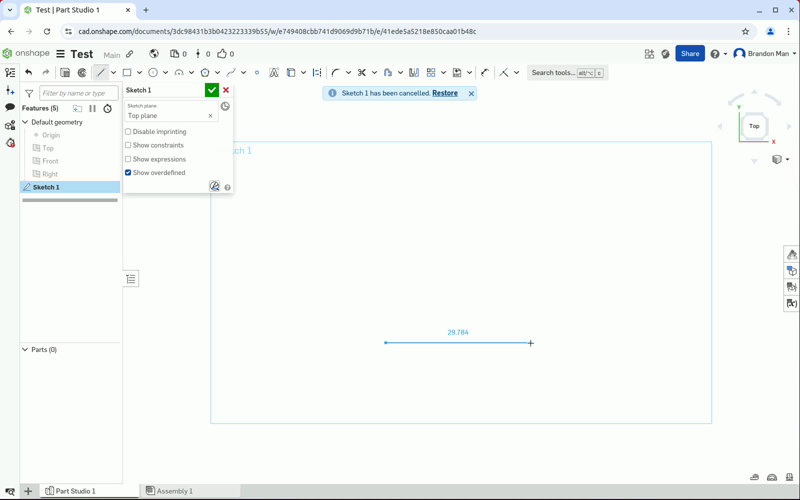
click(530, 342)
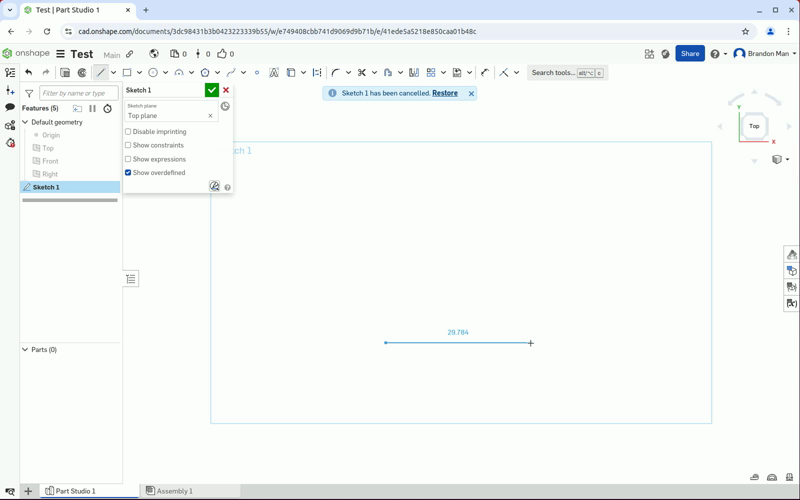
key_up(shift)
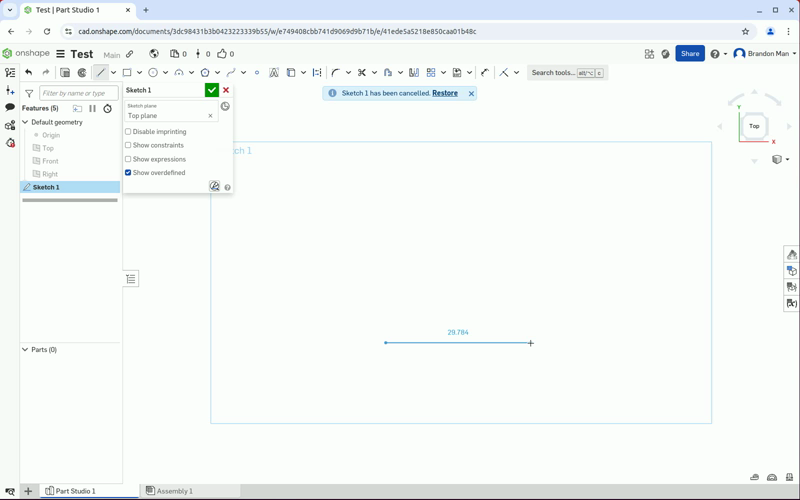
key_down(shift)
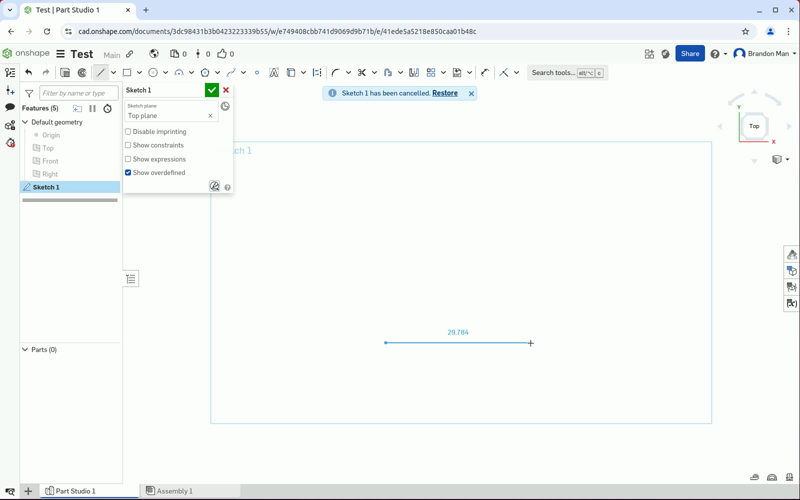
mouse_move(530, 228)
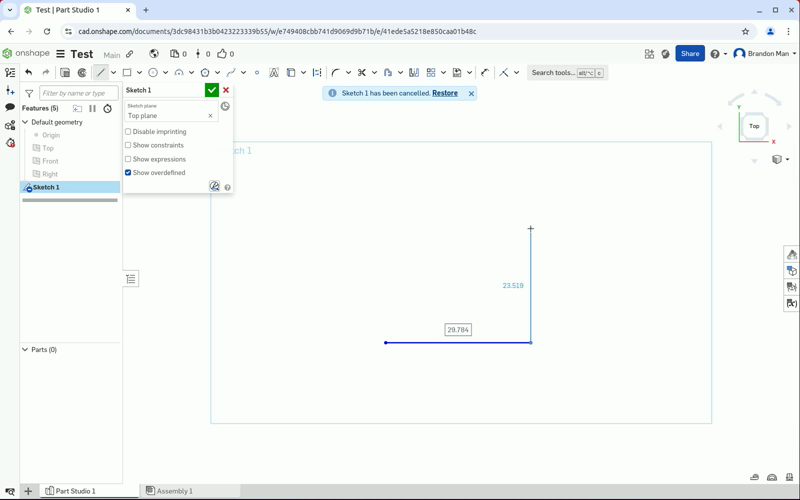
click(530, 228)
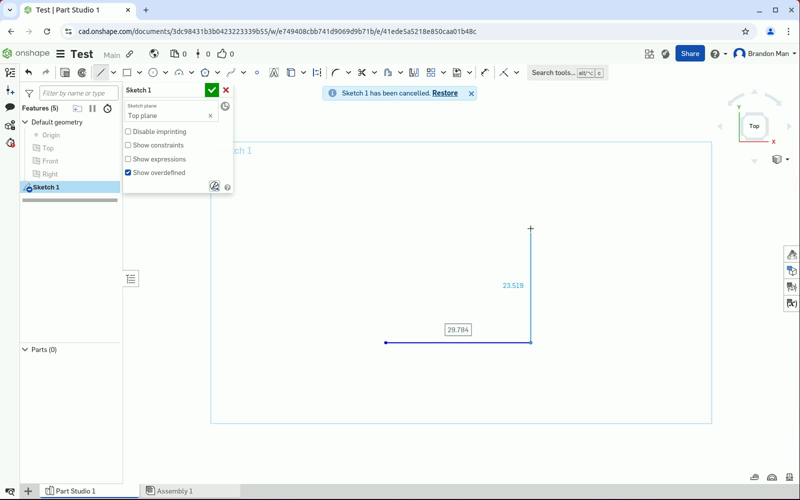
key_up(shift)
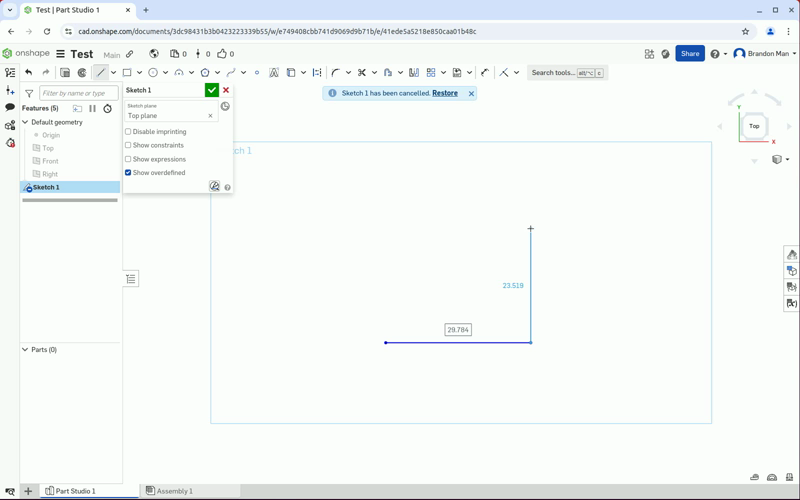
key_down(shift)
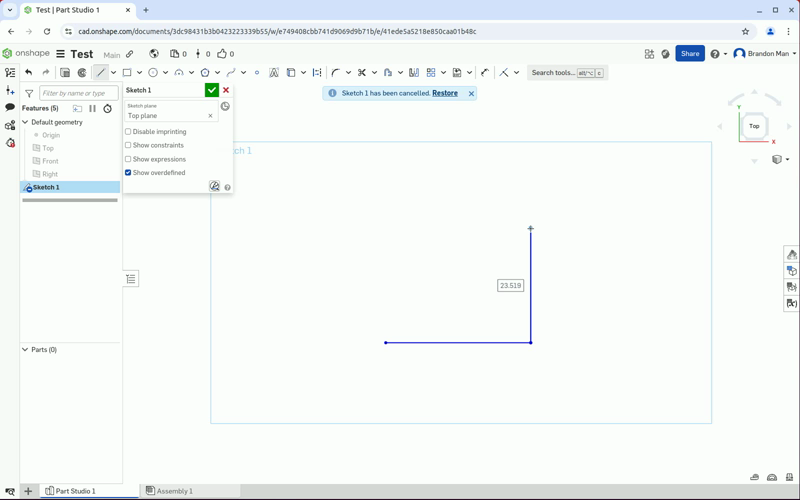
mouse_move(385, 228)
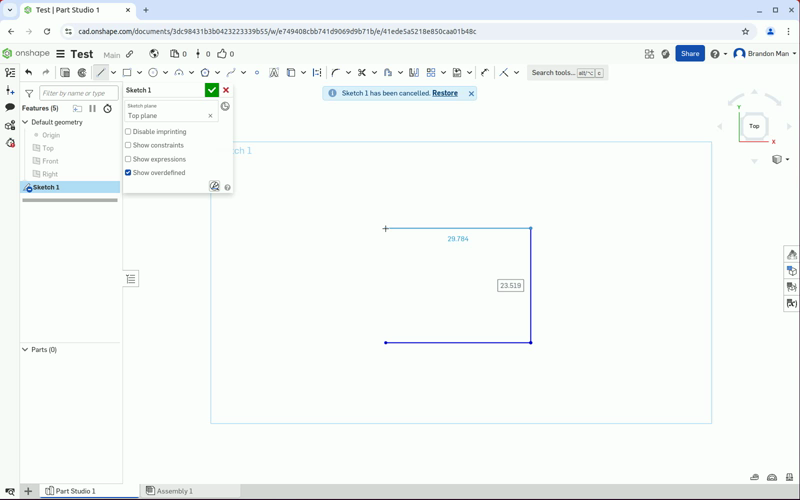
click(385, 228)
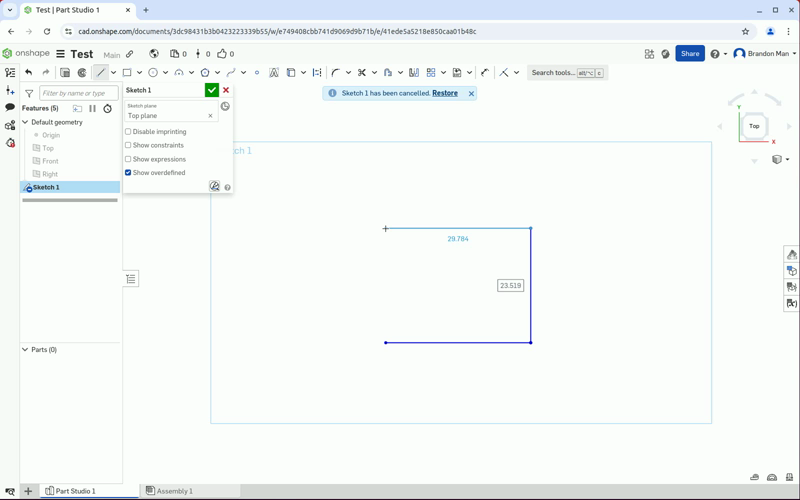
key_up(shift)
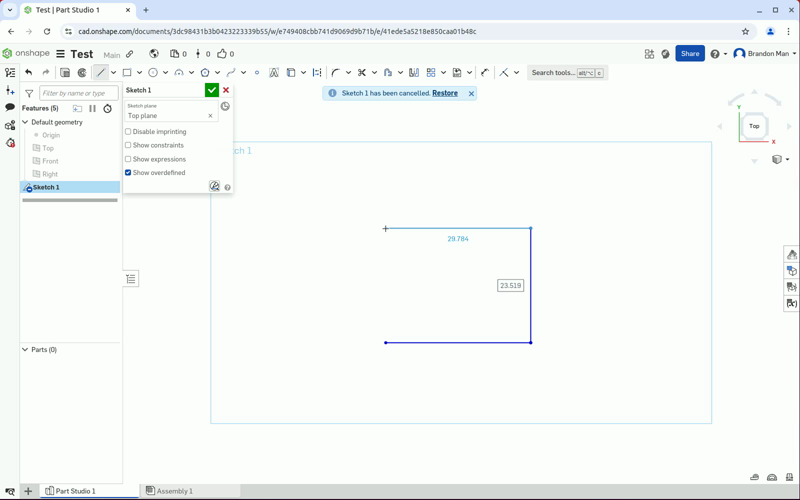
key_down(shift)
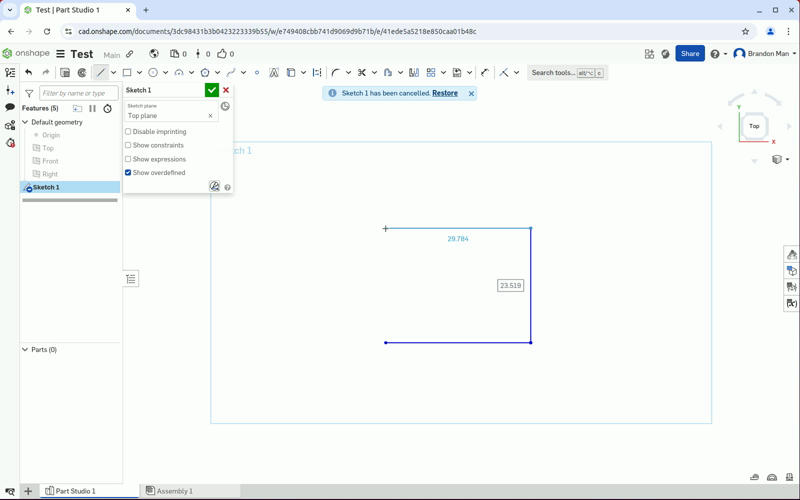
mouse_move(385, 342)
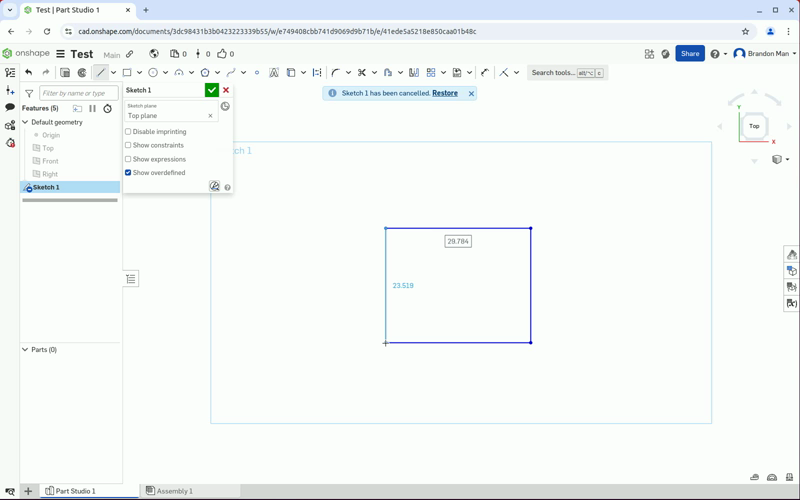
key_up(shift)
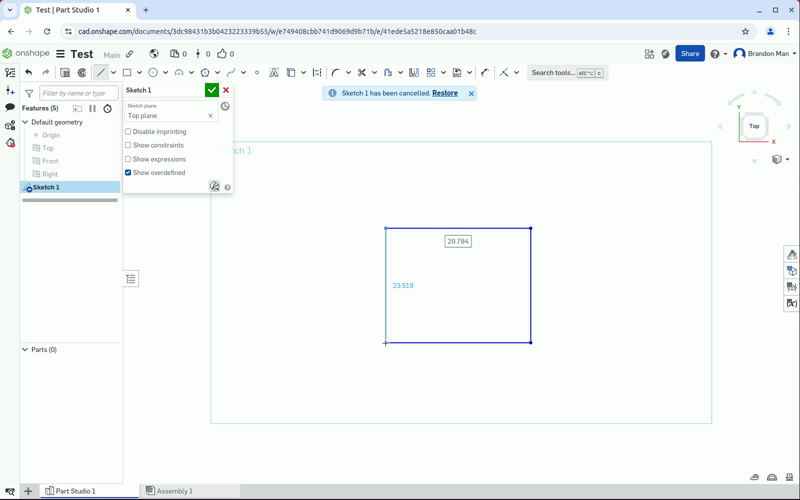
click(385, 342)
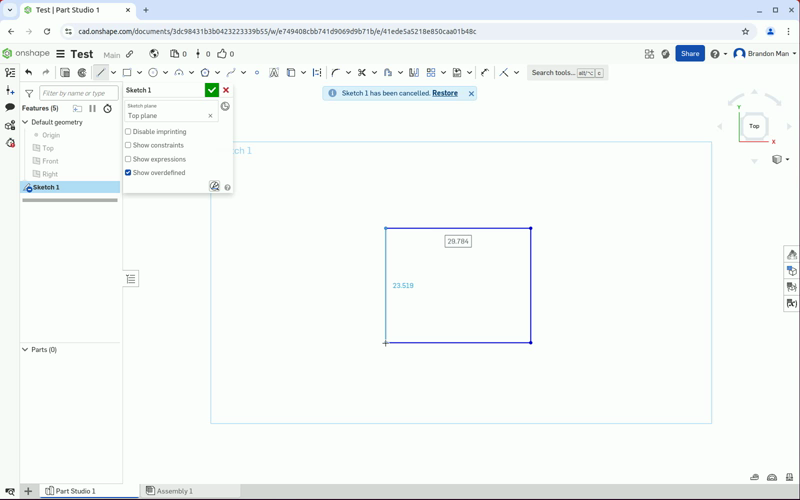
key(esc)
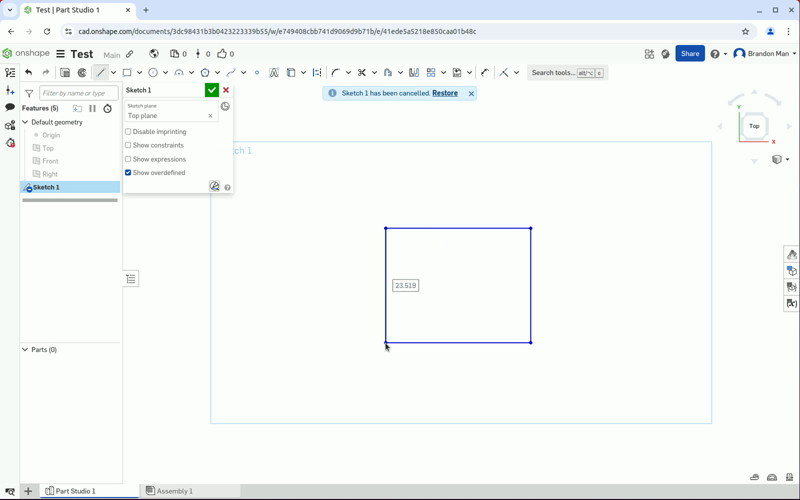
mouse_move(509, 263)
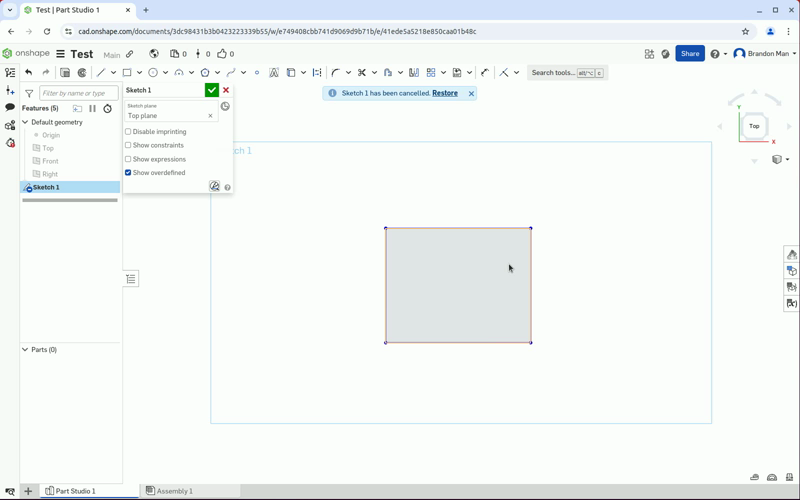
click(509, 263)
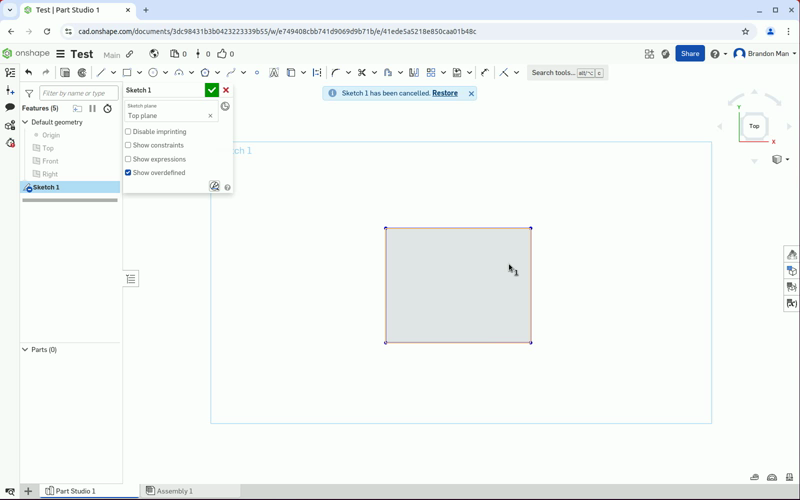
mouse_move(73, 352)
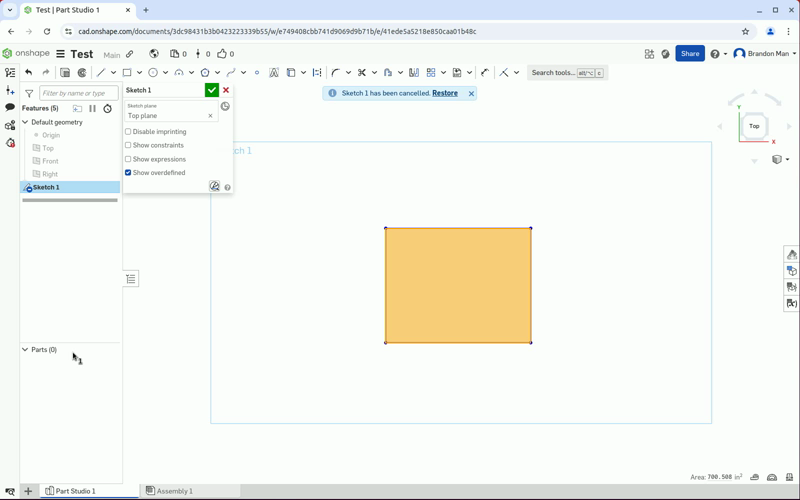
key(shift+y)
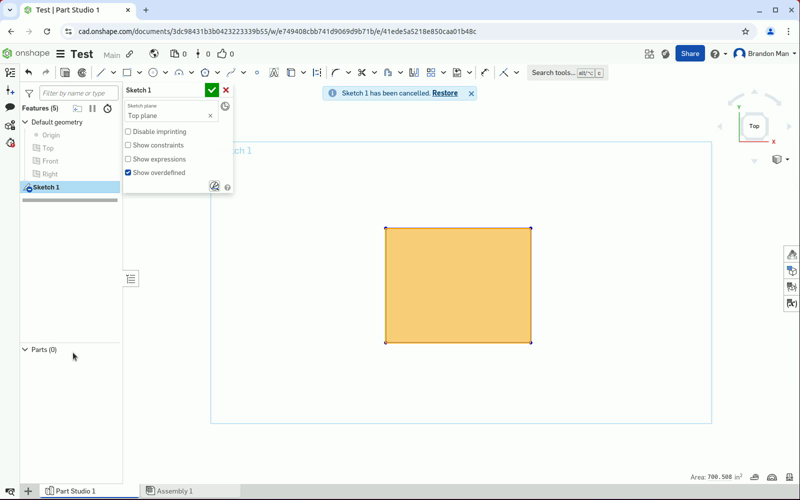
key(shift+e)
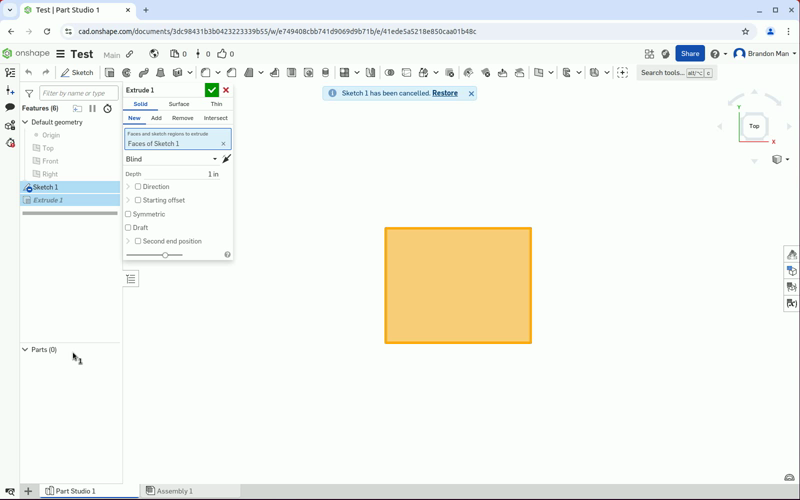
mouse_move(143, 106)
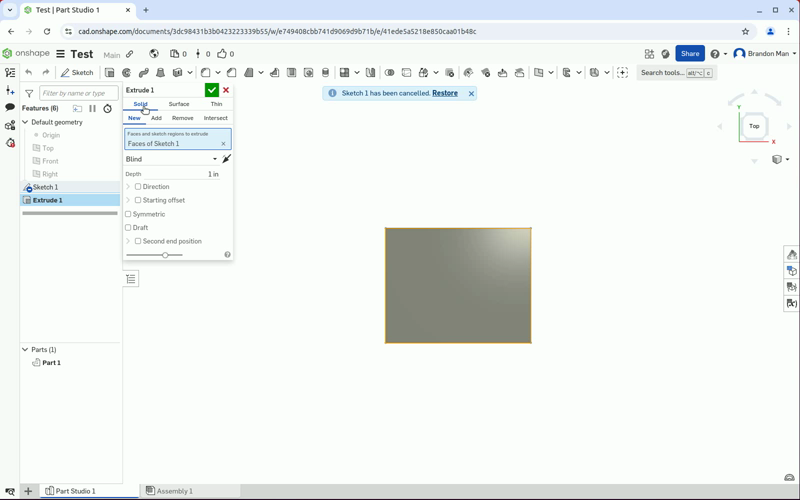
click(143, 106)
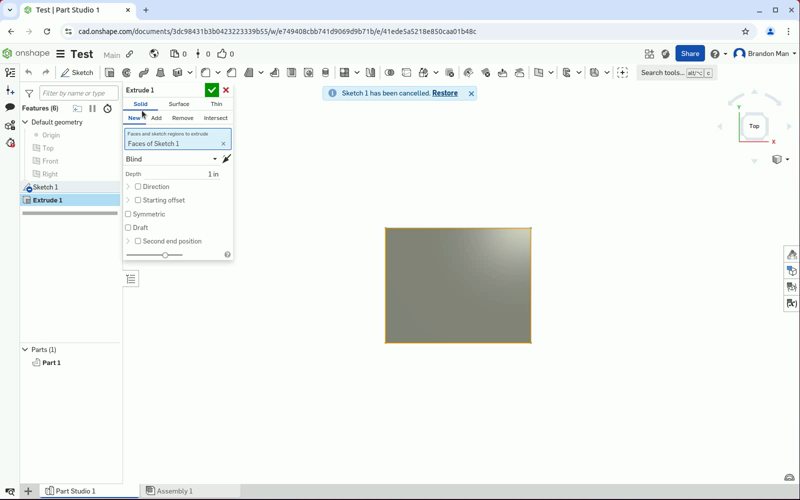
mouse_move(137, 120)
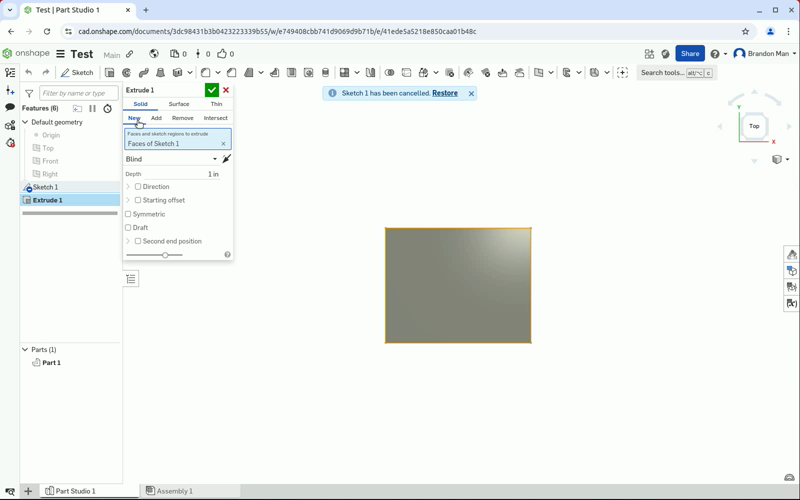
click(137, 120)
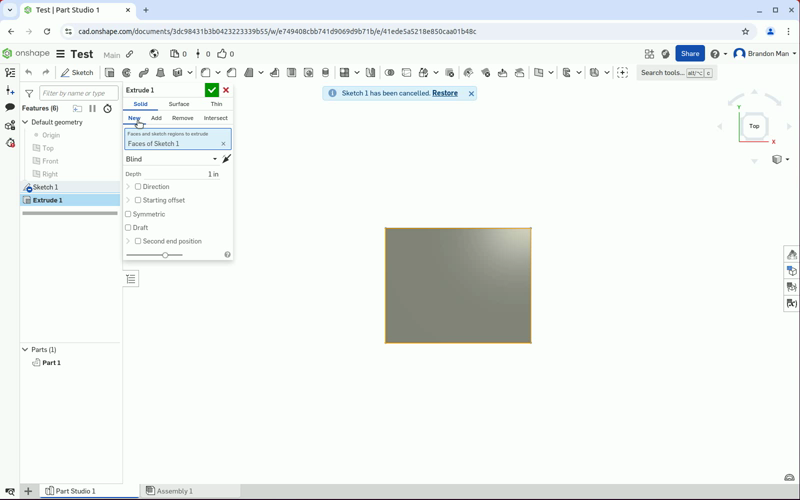
key(tab, 4)
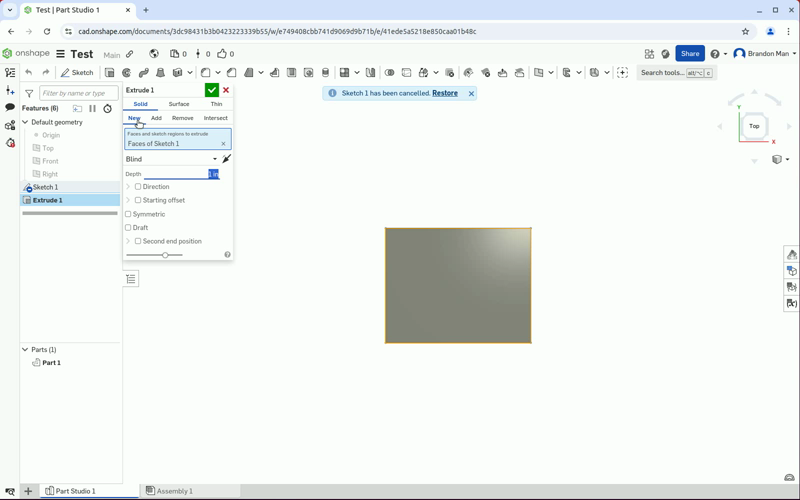
text(19.738)
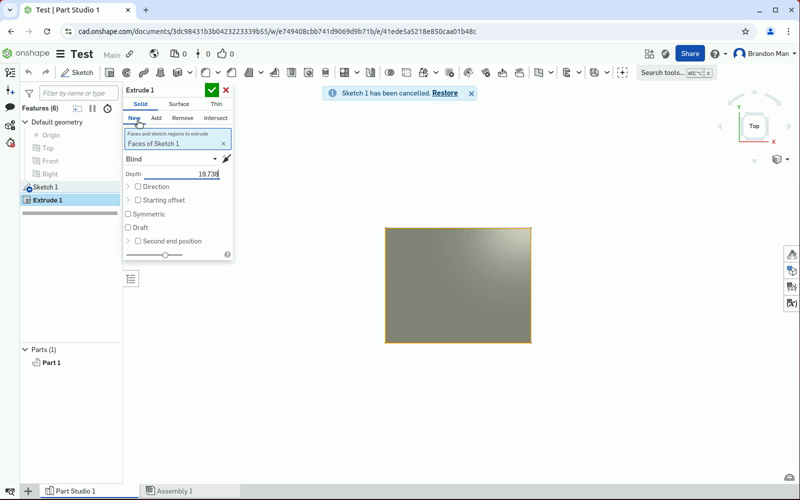
key(enter)
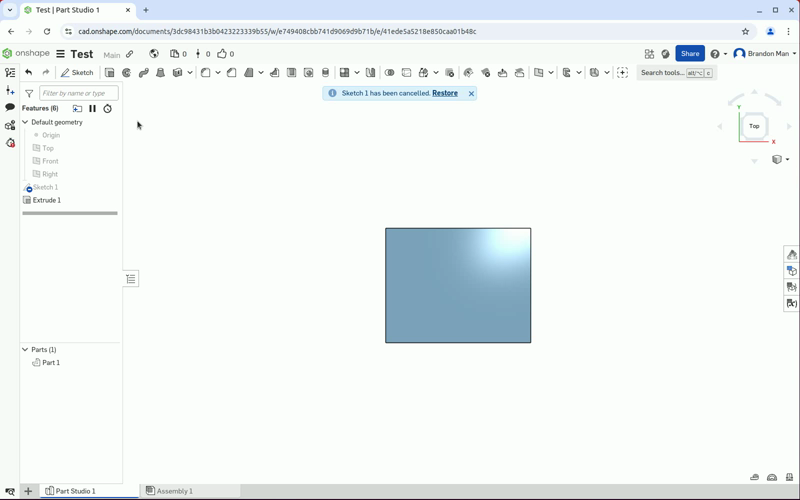
key(shift+h)
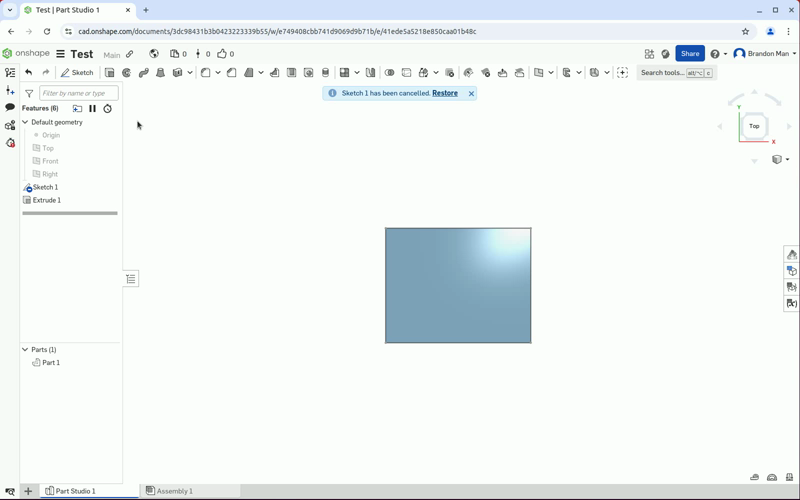
key(shift+h)
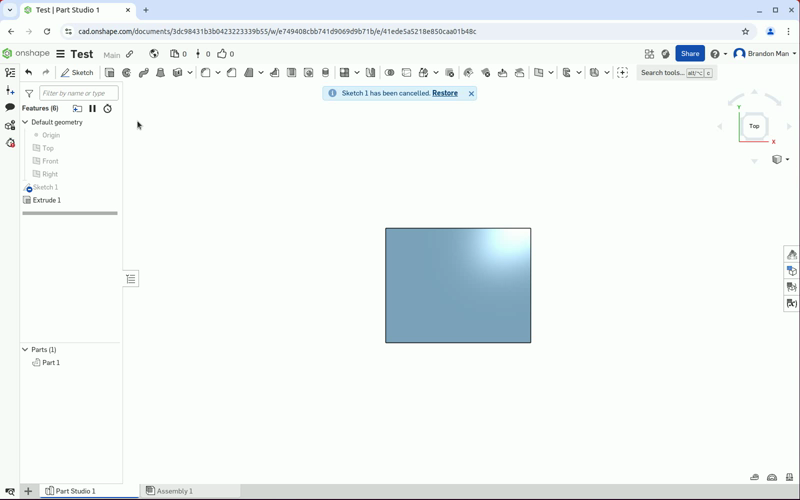
mouse_move(73, 189)
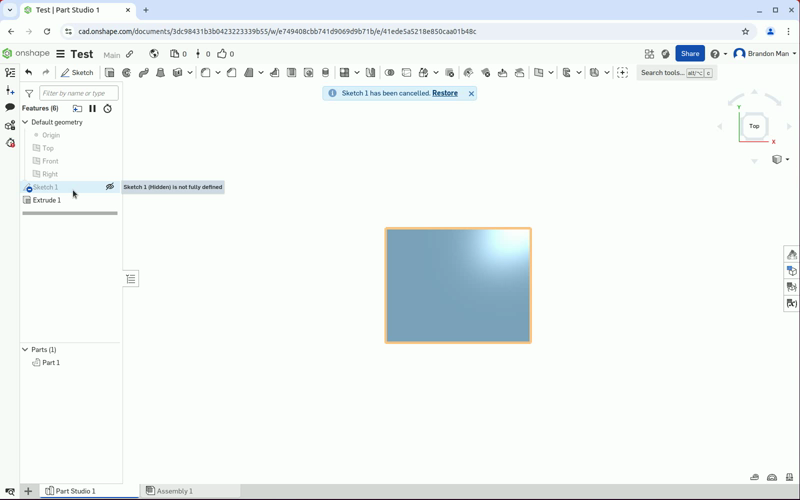
click(73, 189)
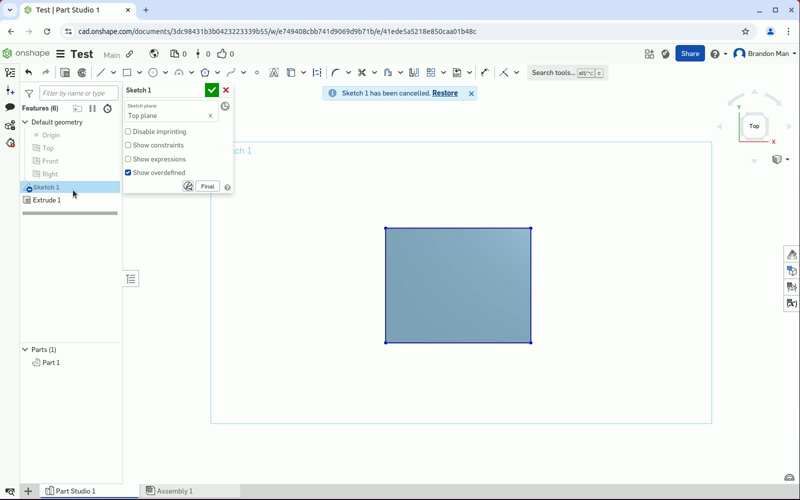
mouse_move(229, 92)
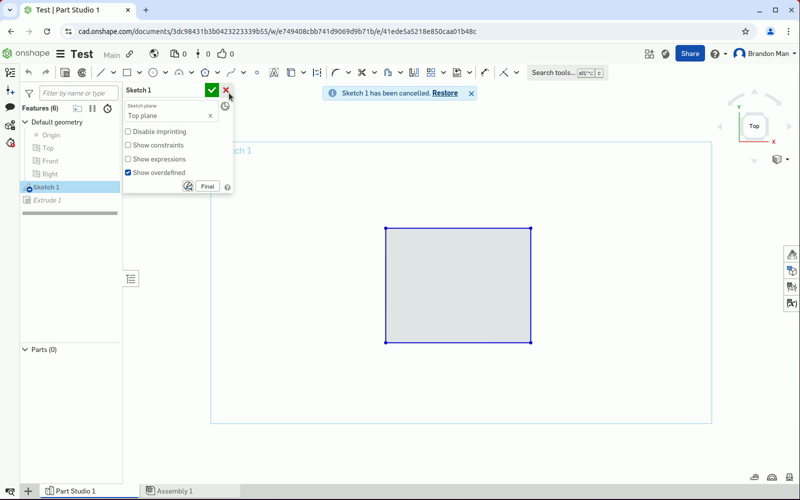
click(229, 92)
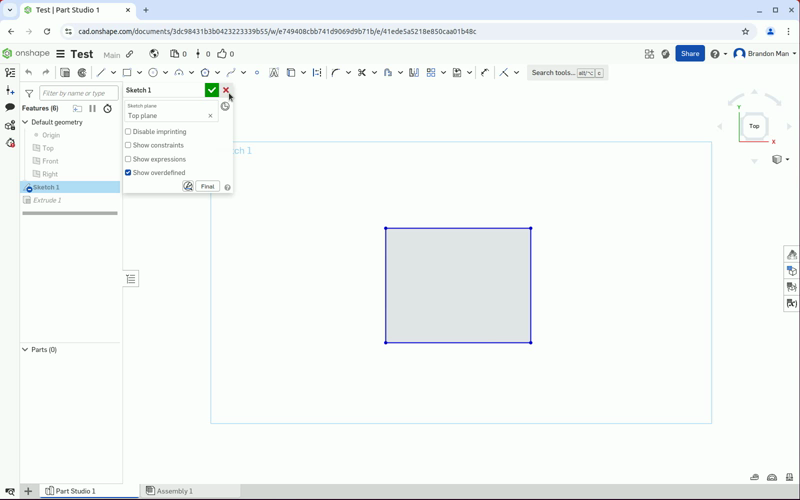
key(shift+s)
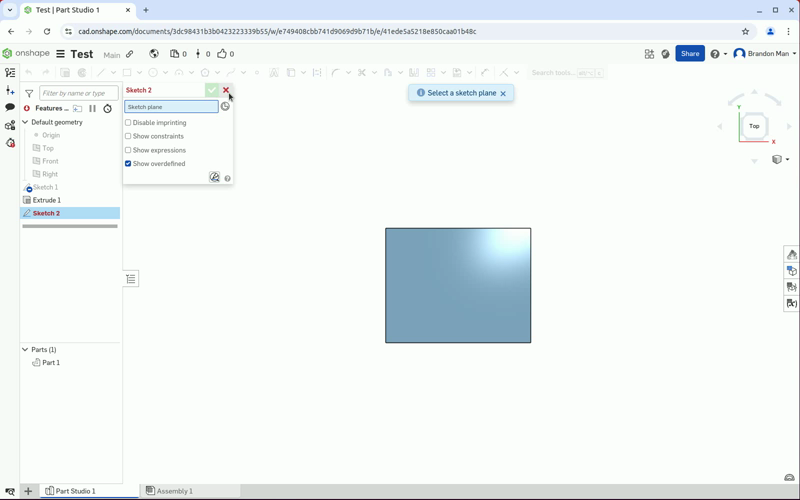
mouse_move(73, 150)
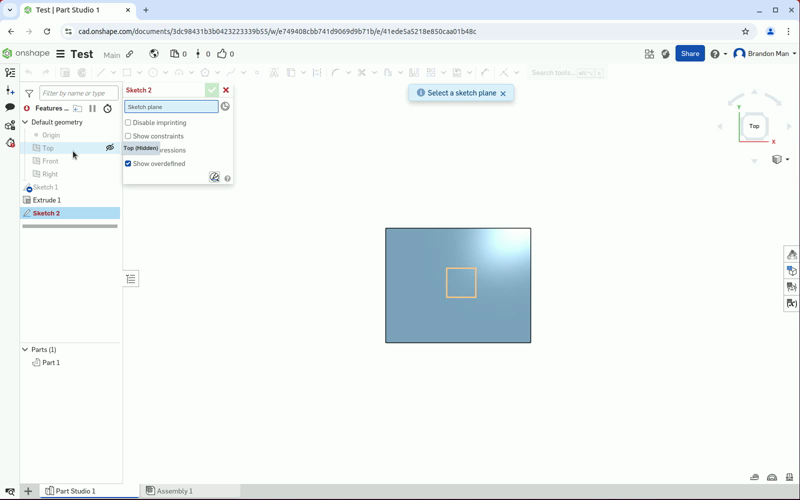
click(73, 150)
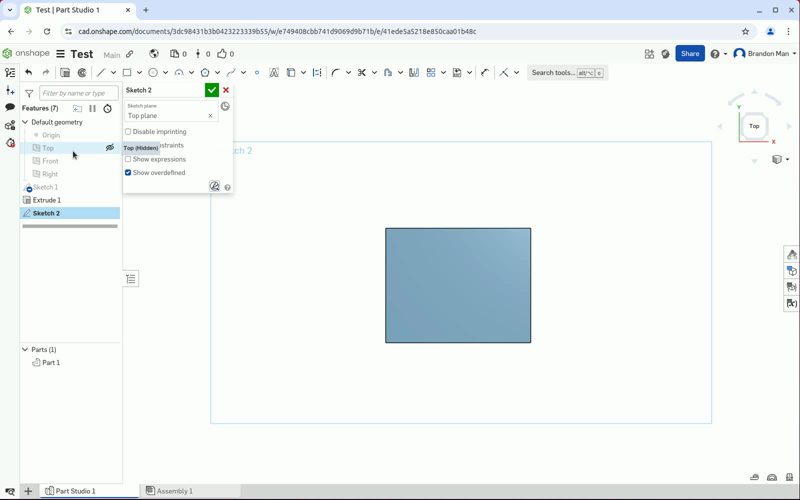
mouse_move(73, 352)
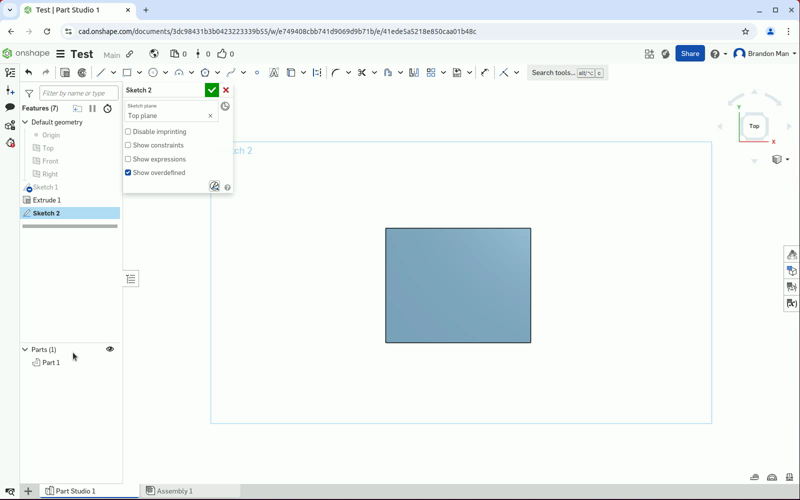
key(y)
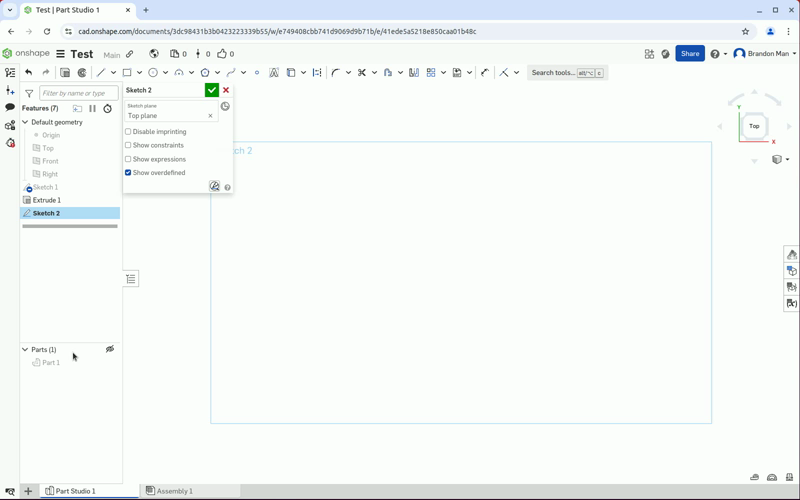
key(l)
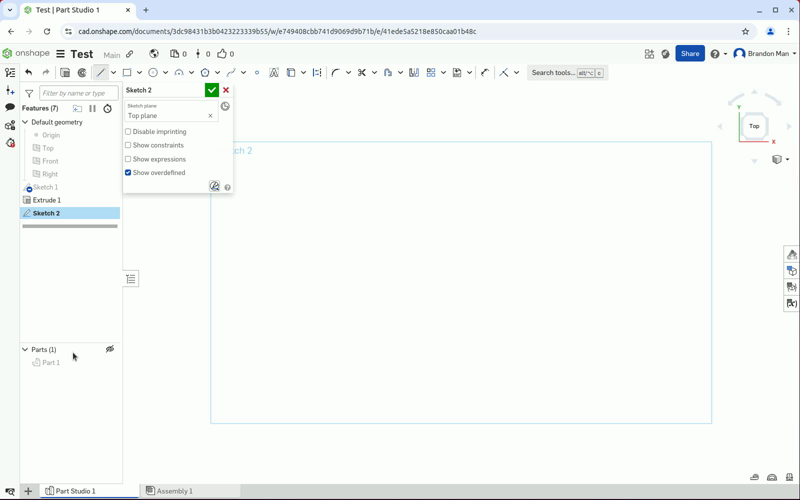
key_down(shift)
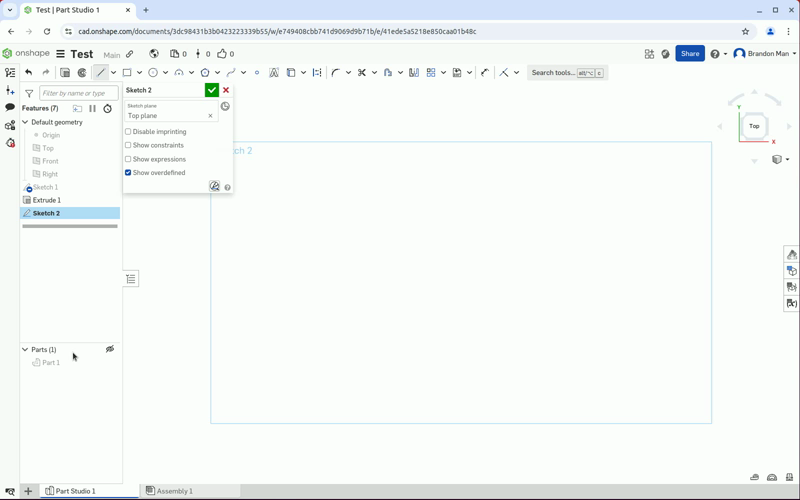
mouse_move(537, 356)
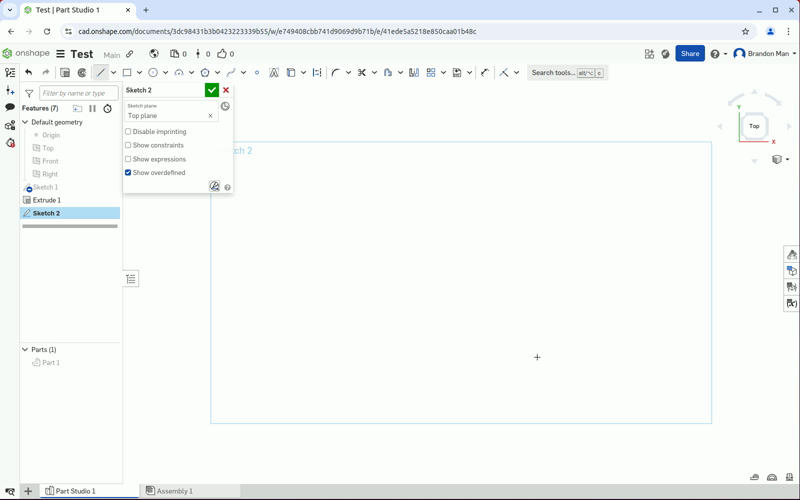
click(537, 356)
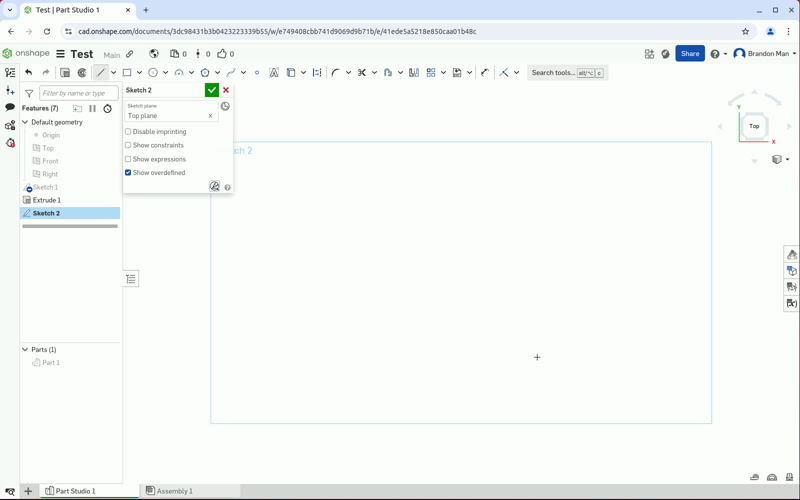
key_up(shift)
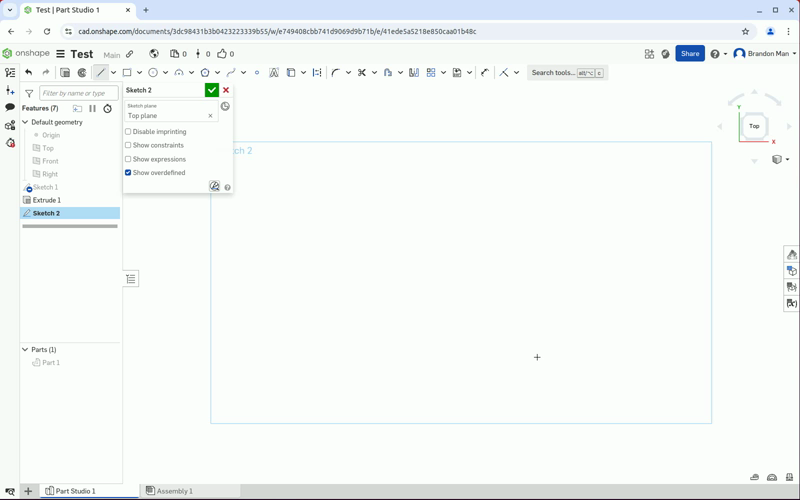
key_down(shift)
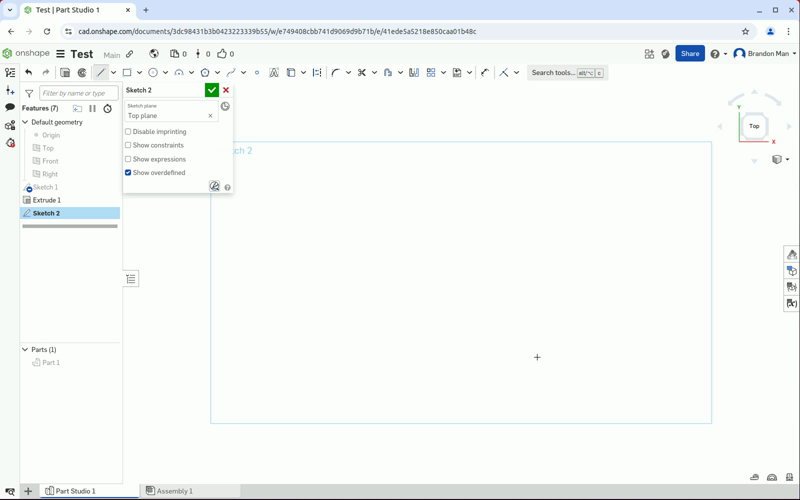
mouse_move(567, 356)
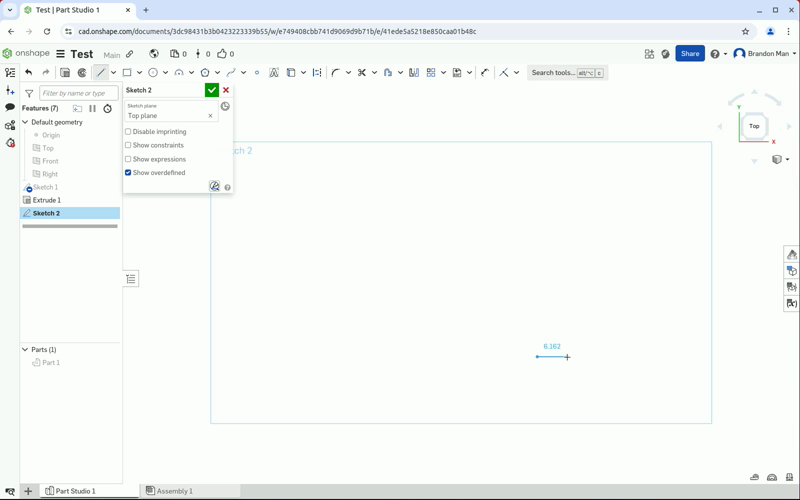
mouse_move(550, 356)
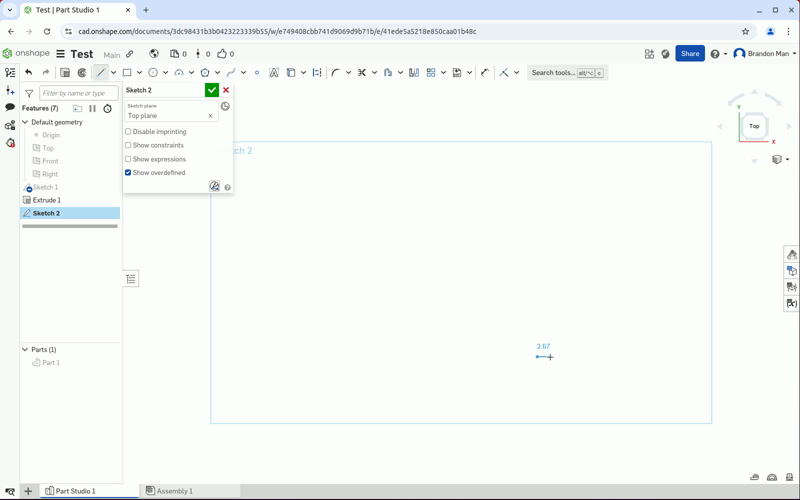
click(550, 356)
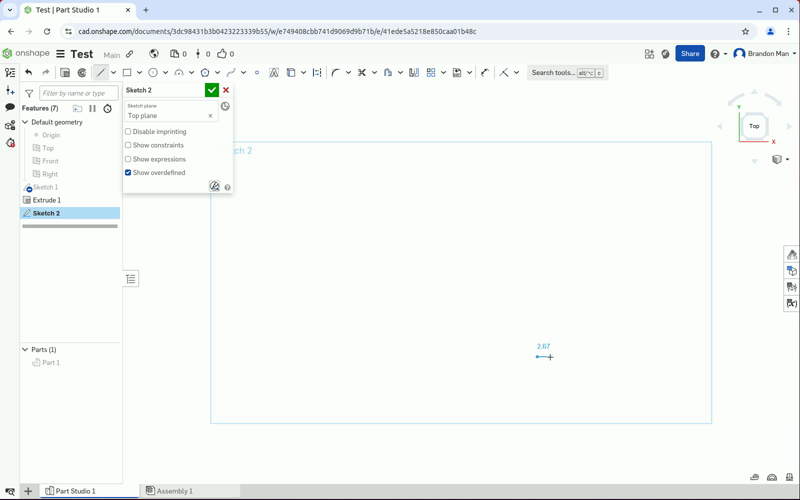
key_up(shift)
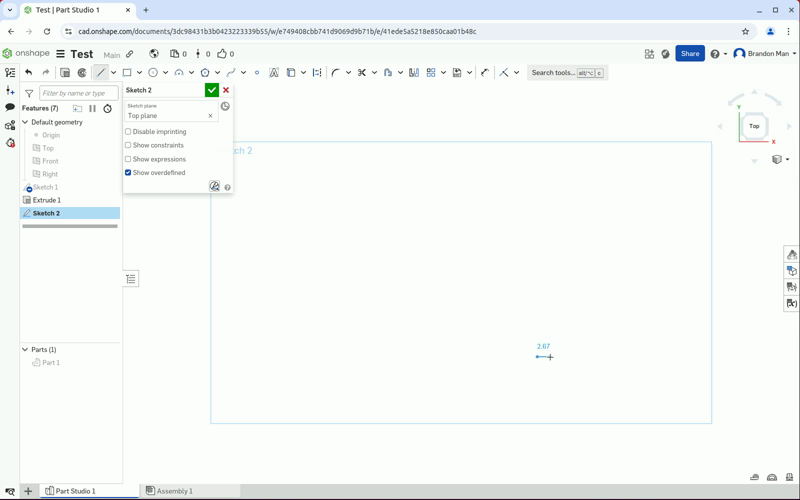
key_down(shift)
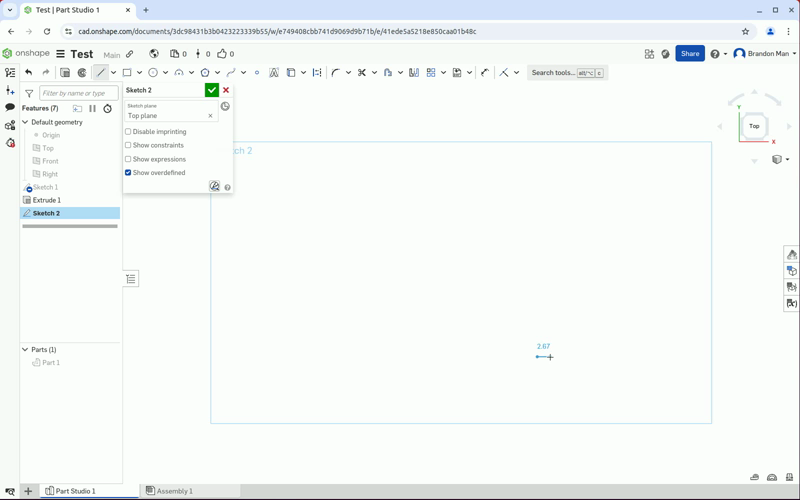
mouse_move(550, 231)
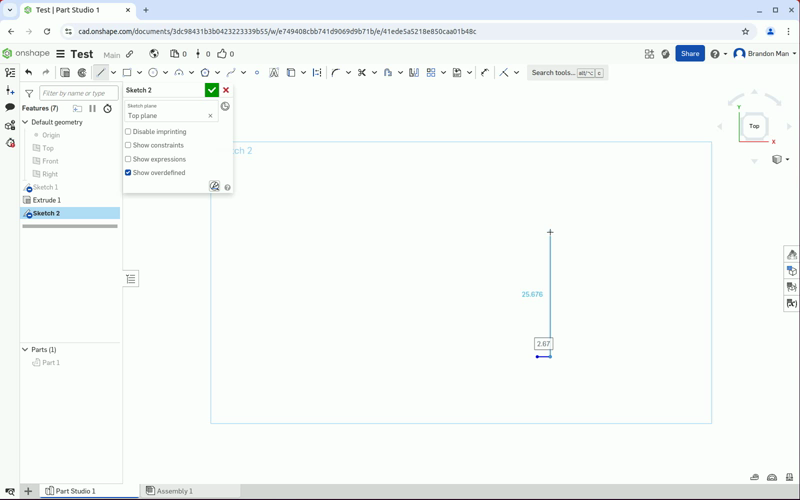
click(550, 231)
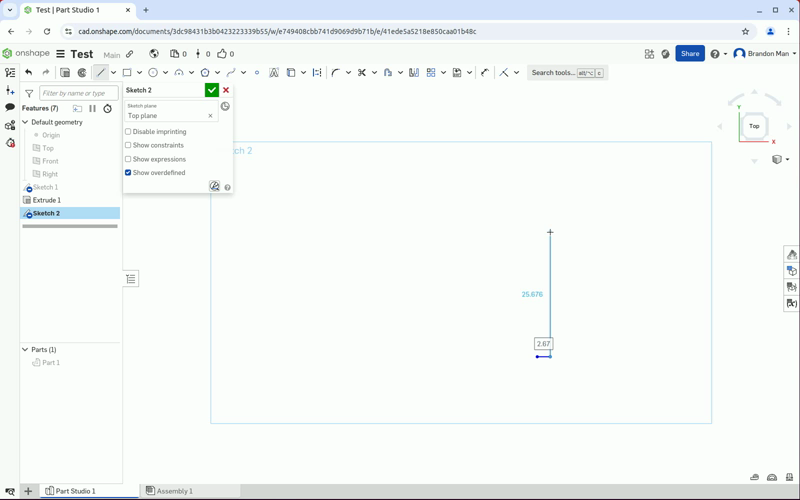
key_up(shift)
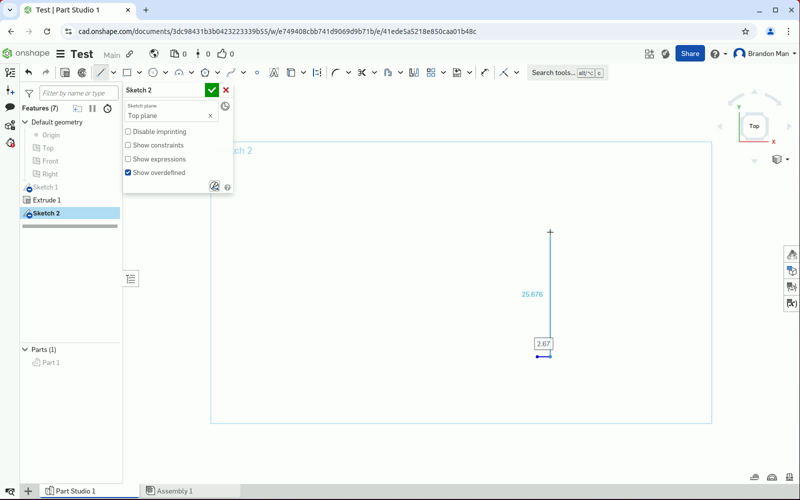
key_down(shift)
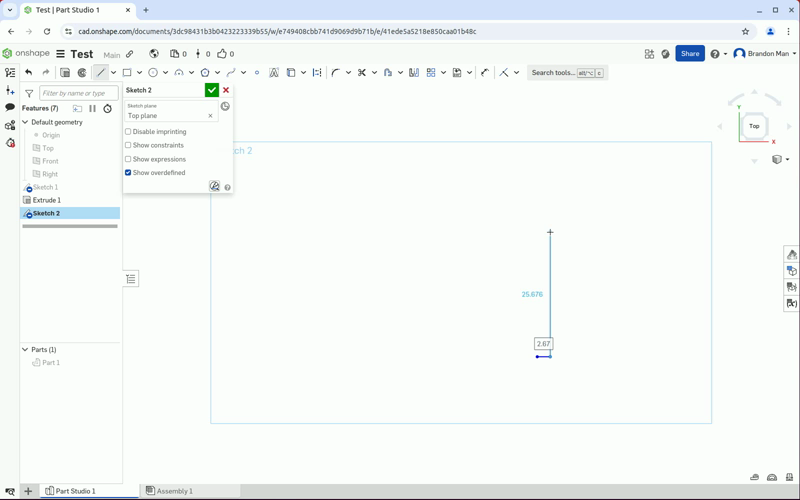
mouse_move(580, 231)
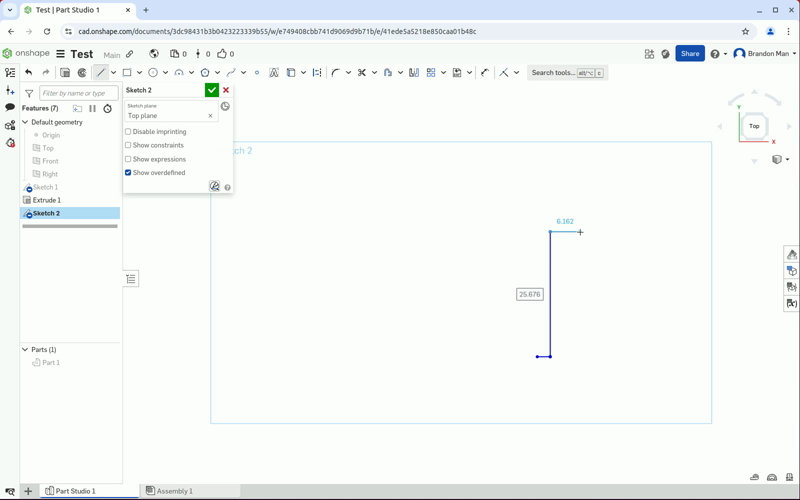
mouse_move(537, 231)
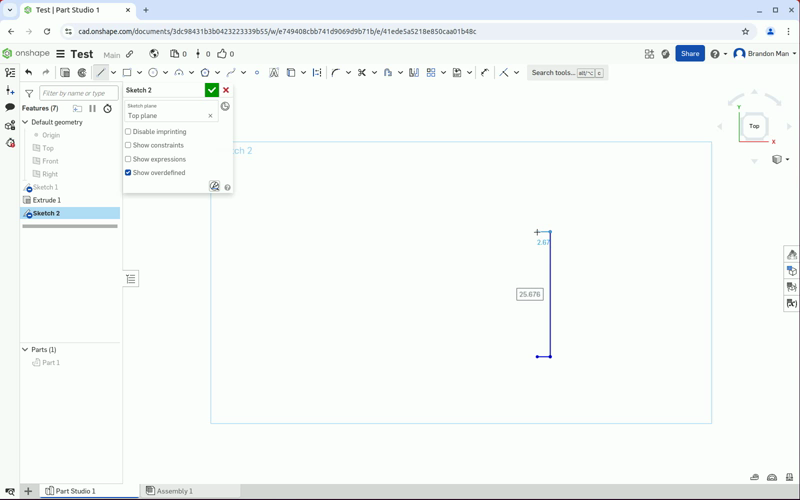
click(537, 231)
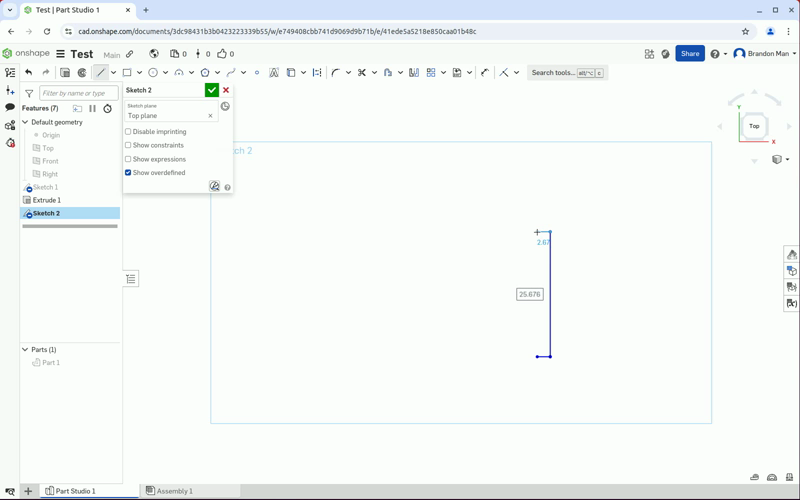
key_up(shift)
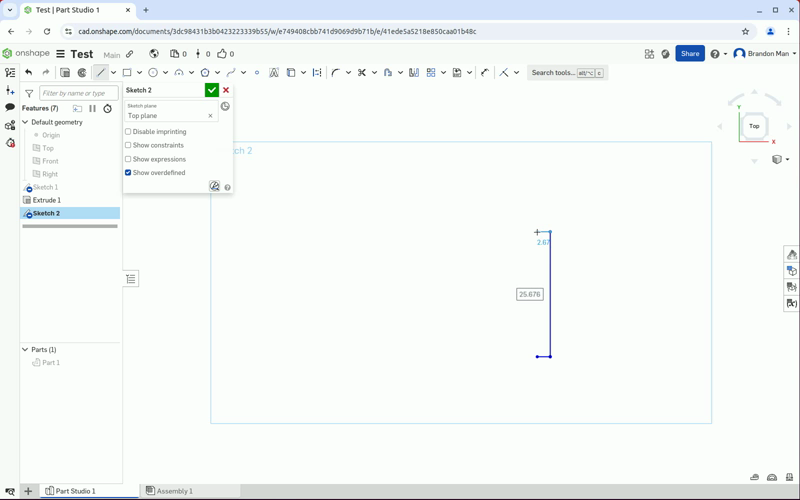
key_down(shift)
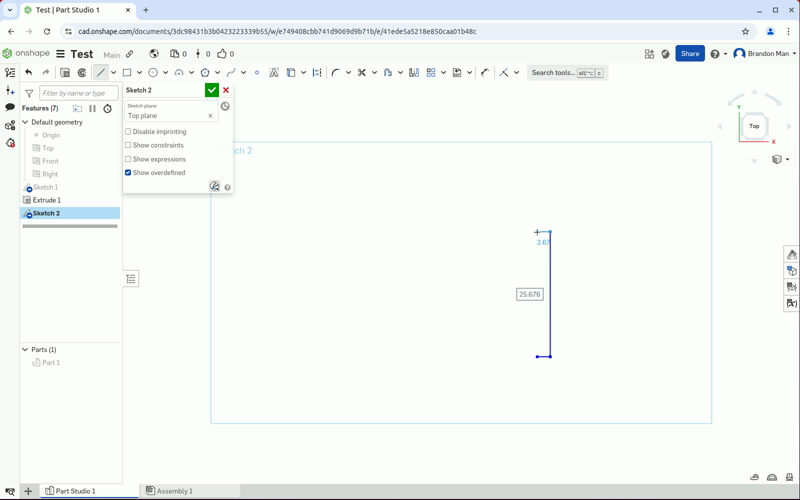
mouse_move(537, 347)
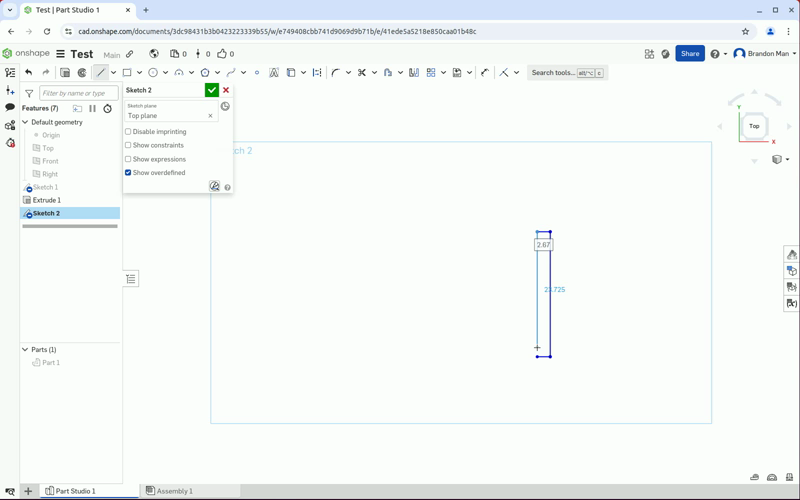
click(537, 347)
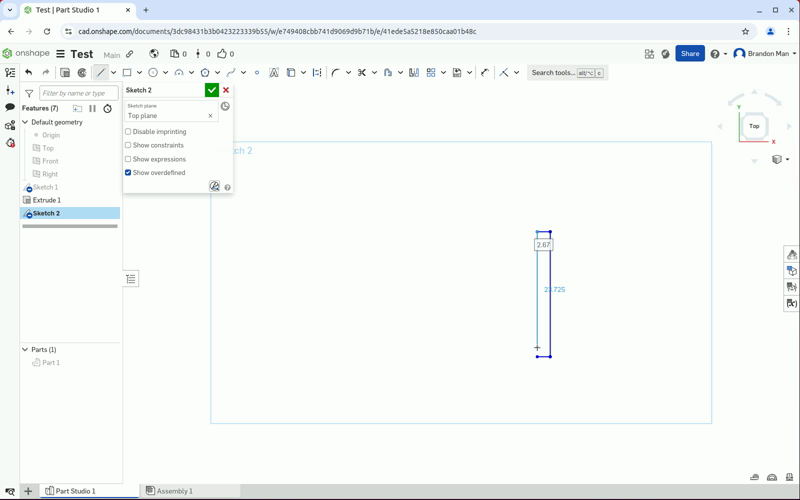
key_up(shift)
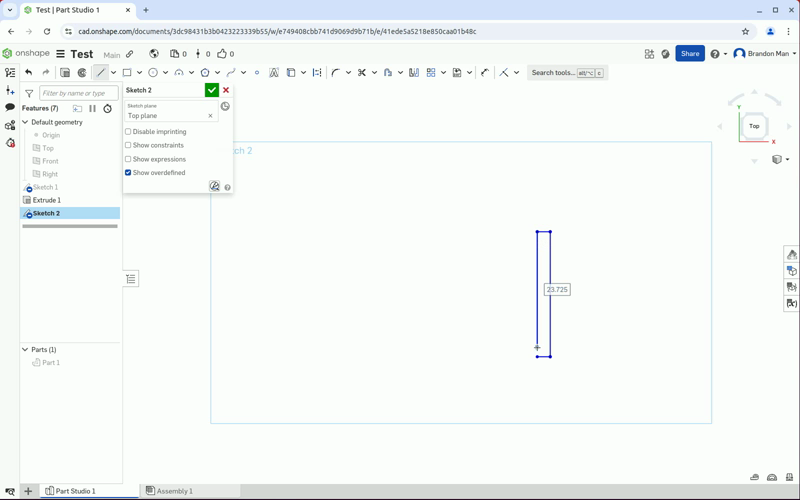
mouse_move(567, 347)
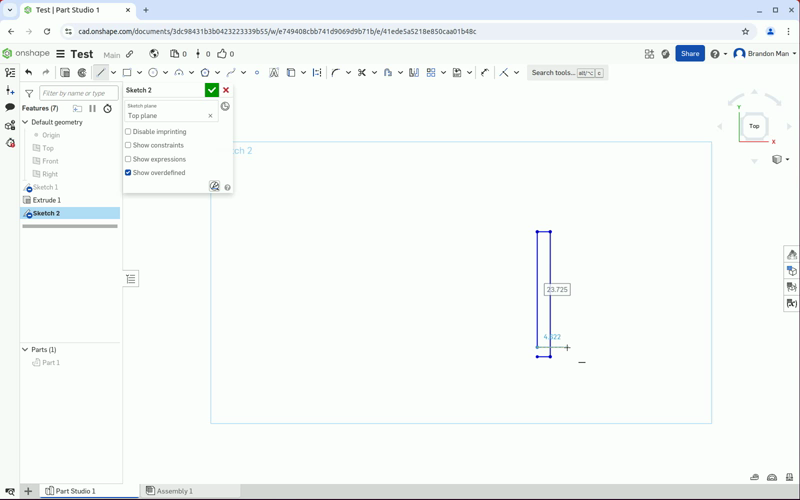
key_down(shift)
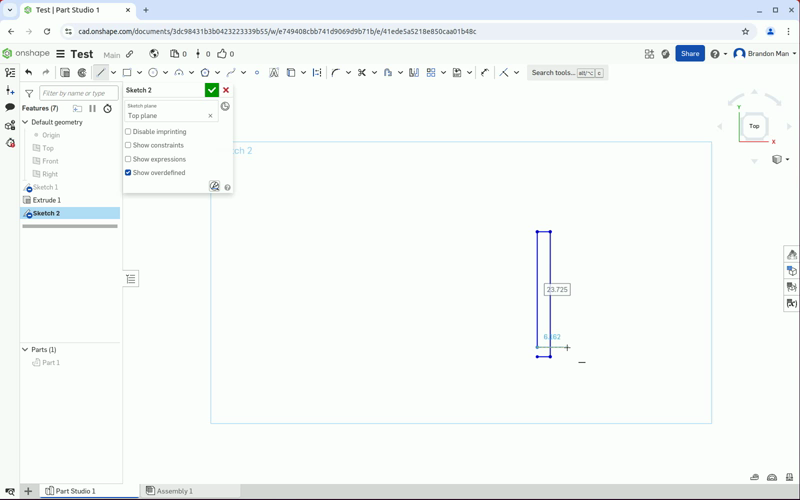
mouse_move(537, 356)
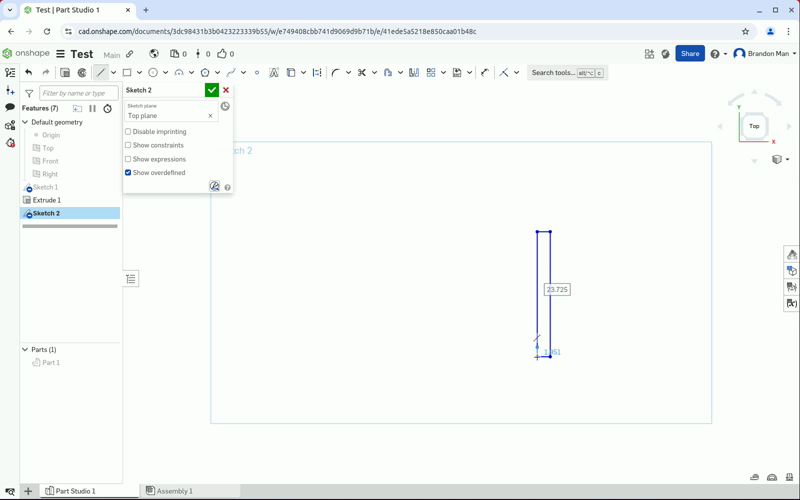
key_up(shift)
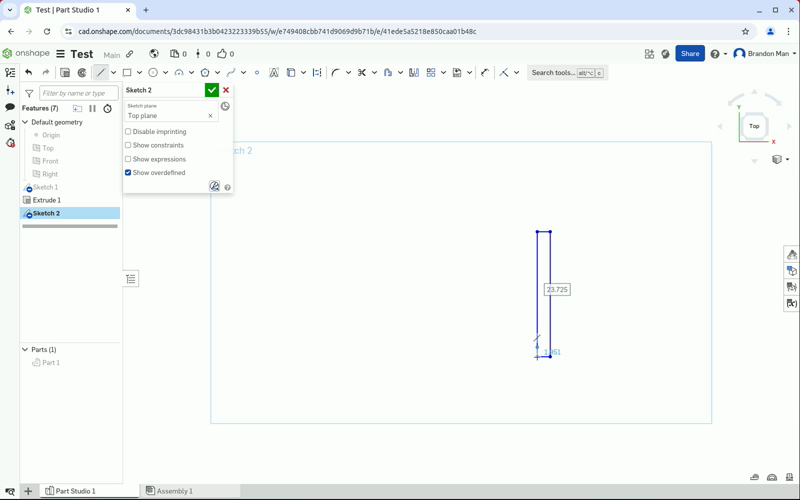
click(537, 356)
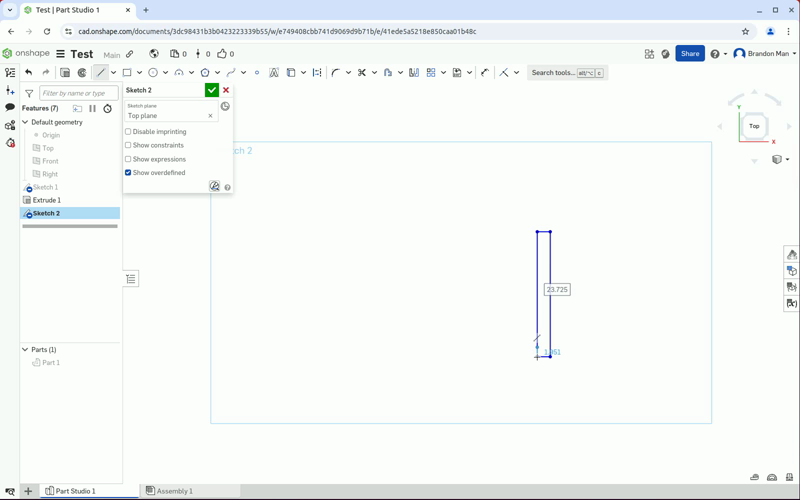
key(esc)
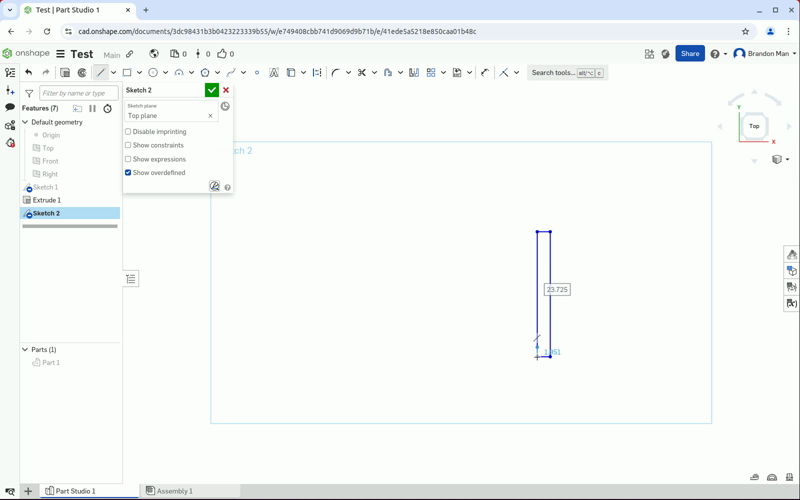
mouse_move(538, 299)
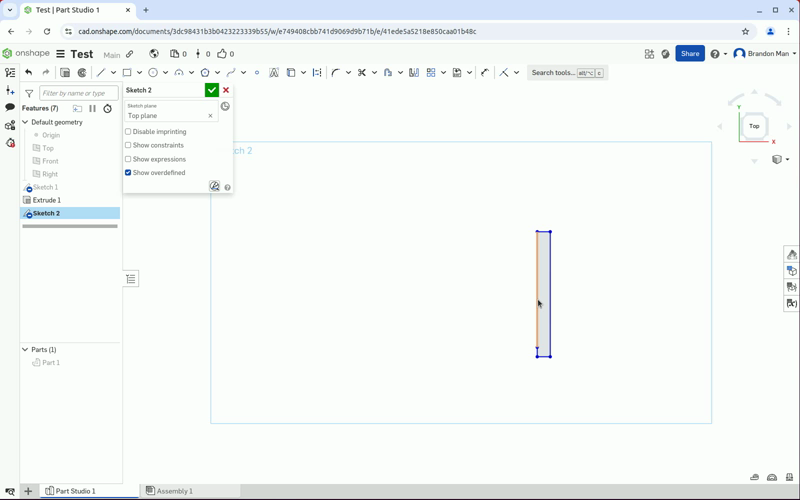
scroll(6)
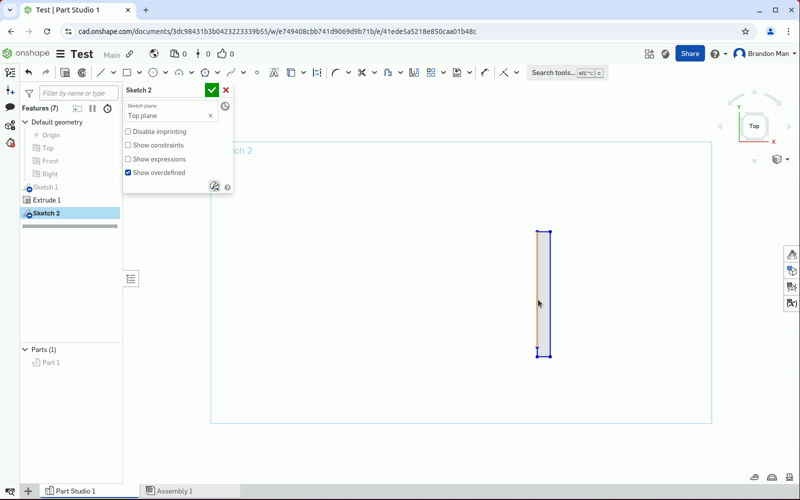
scroll(6)
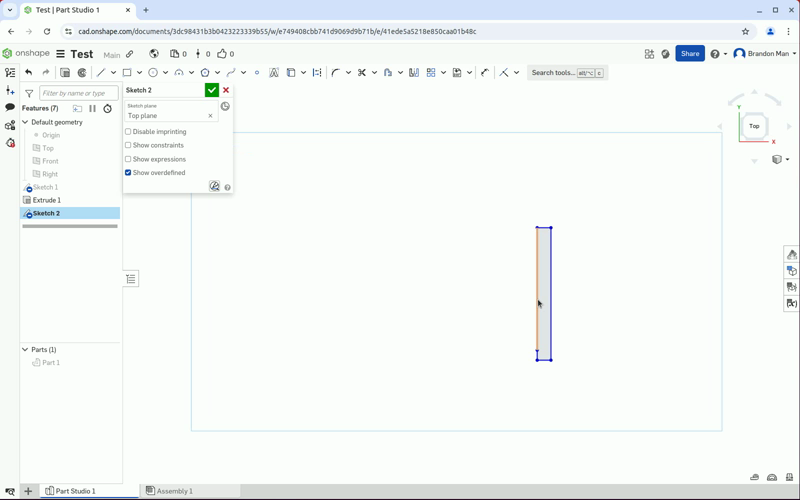
scroll(6)
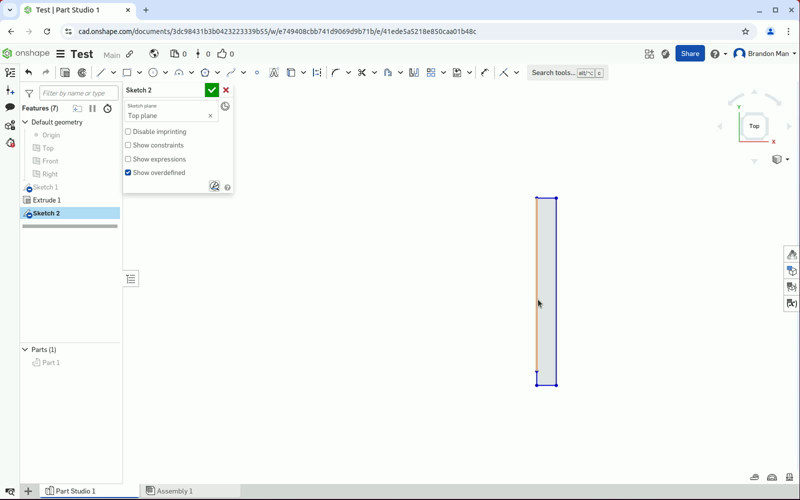
scroll(6)
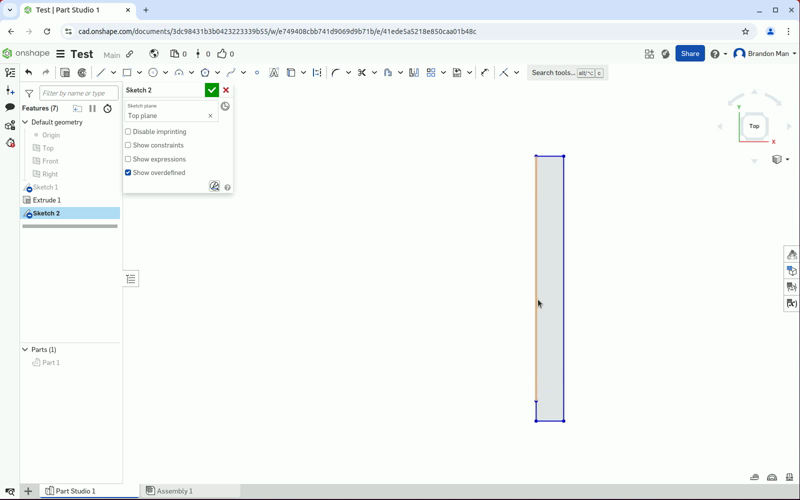
scroll(6)
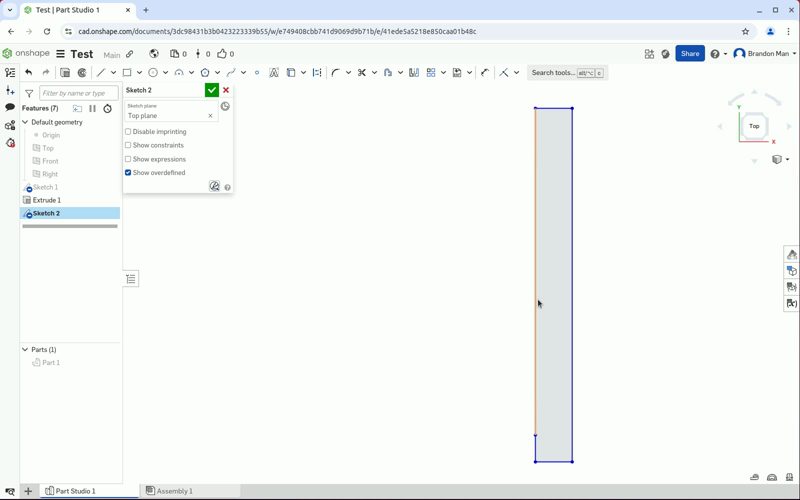
scroll(6)
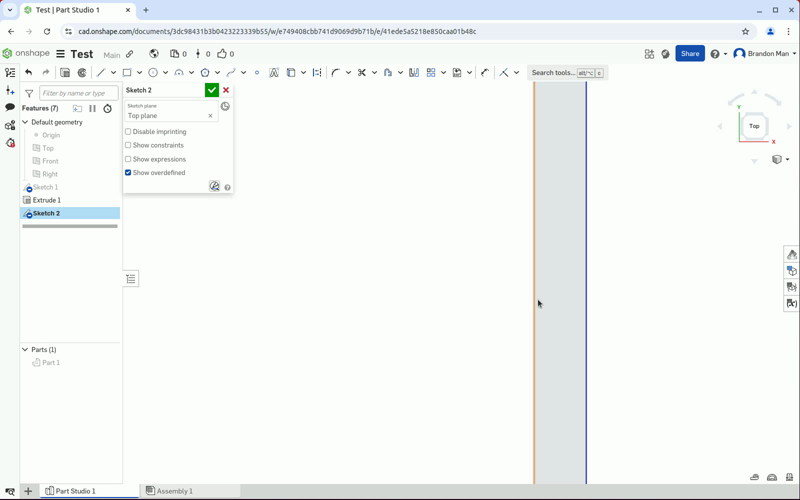
scroll(6)
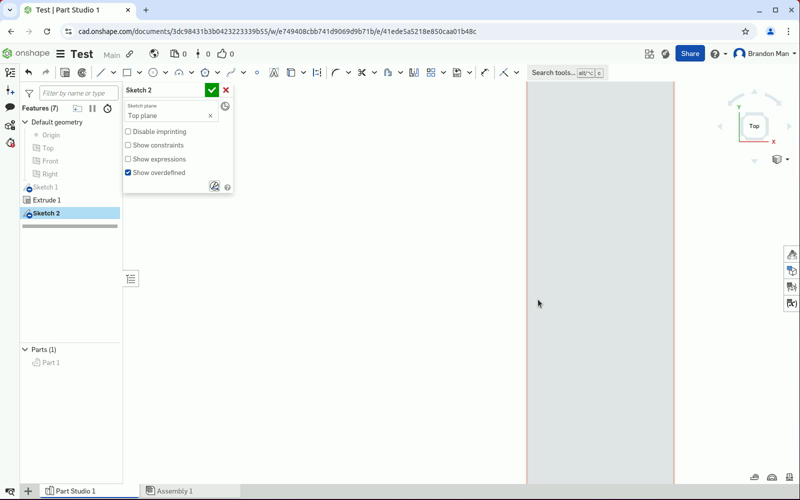
click(538, 299)
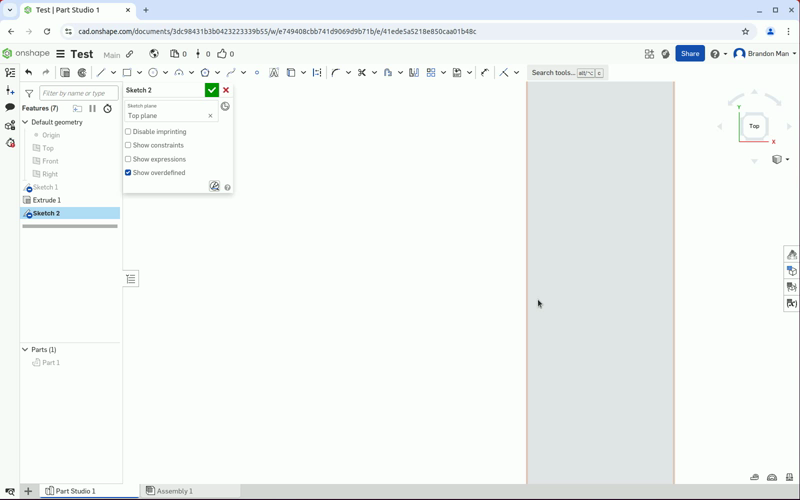
scroll(-6)
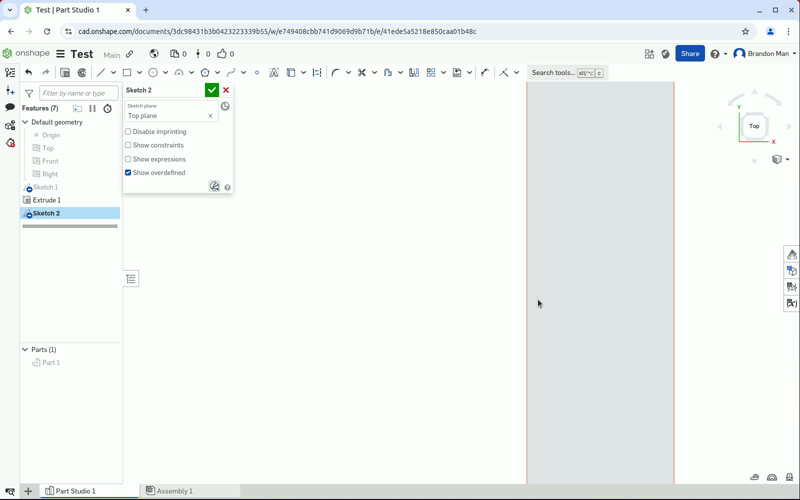
scroll(-6)
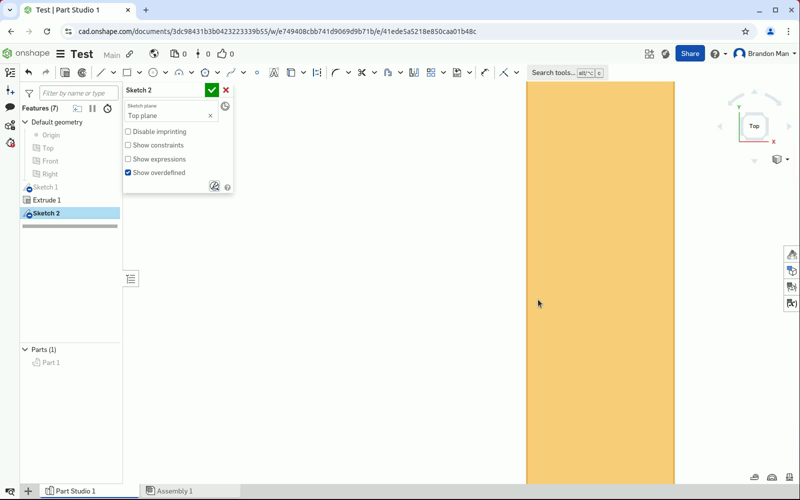
scroll(-6)
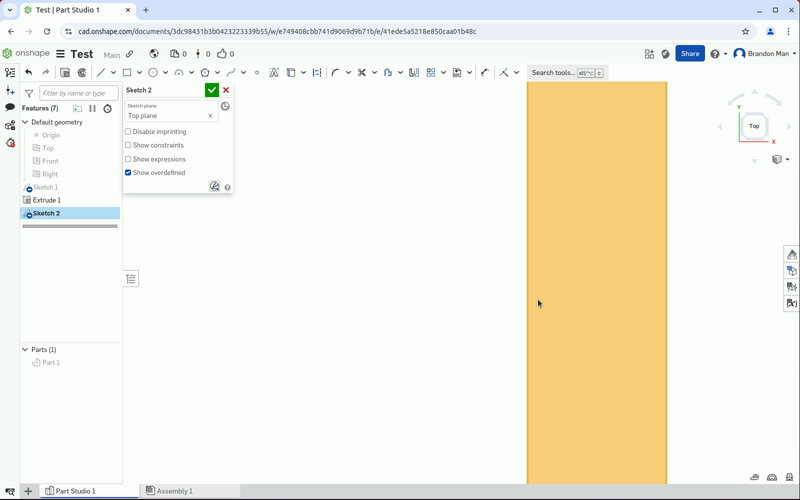
scroll(-6)
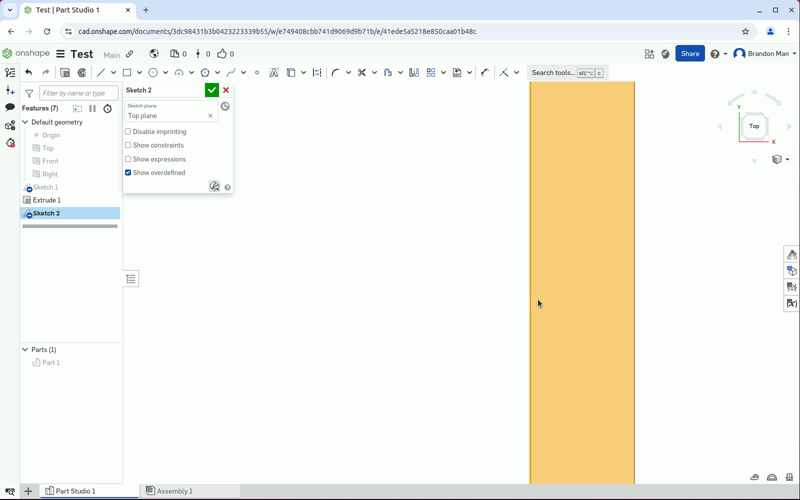
scroll(-6)
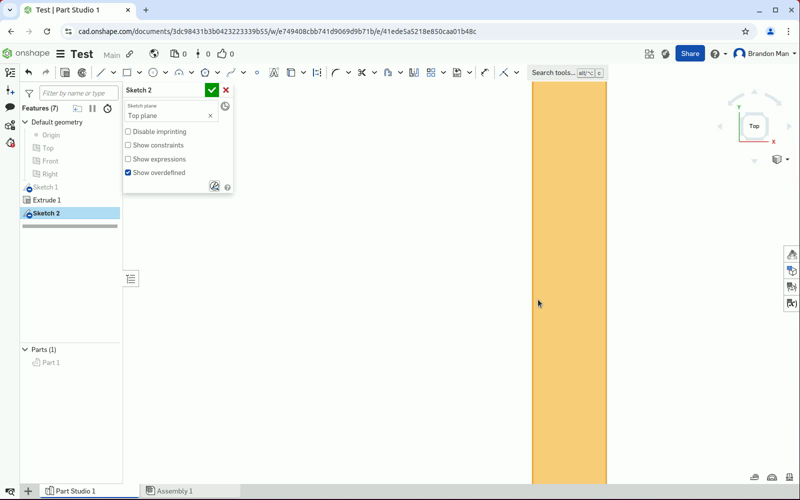
scroll(-6)
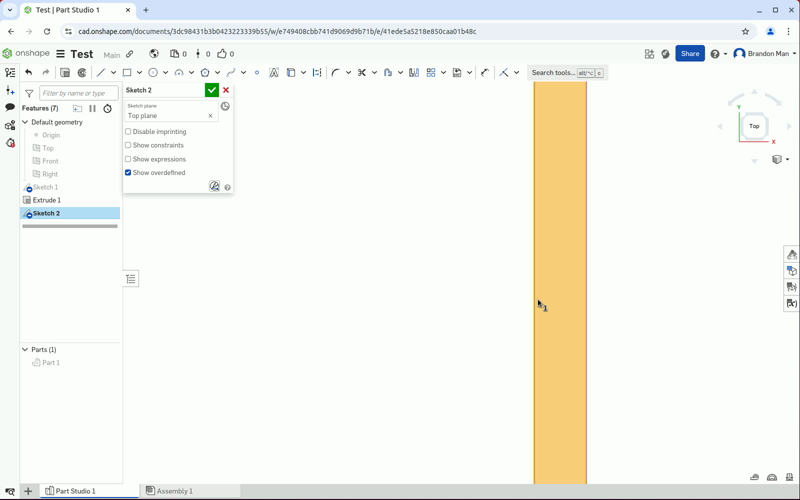
scroll(-6)
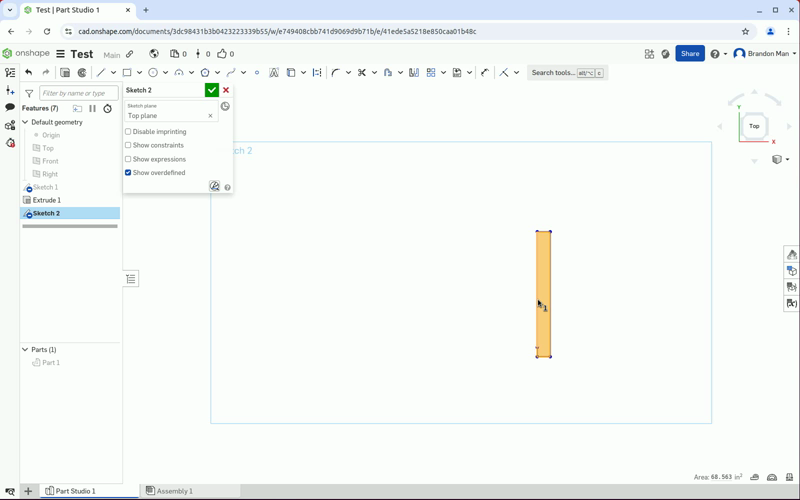
mouse_move(73, 352)
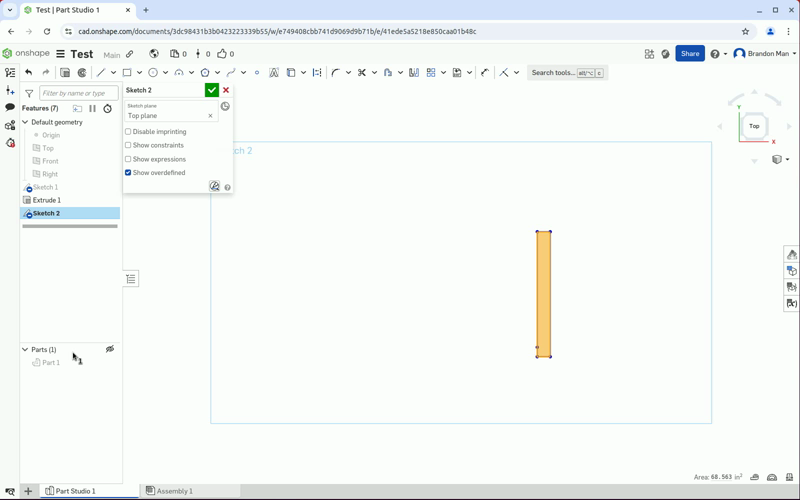
key(shift+y)
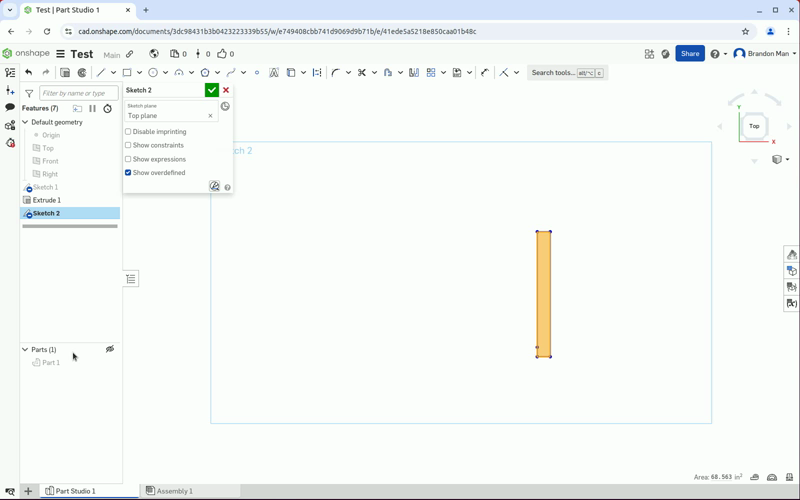
key(shift+e)
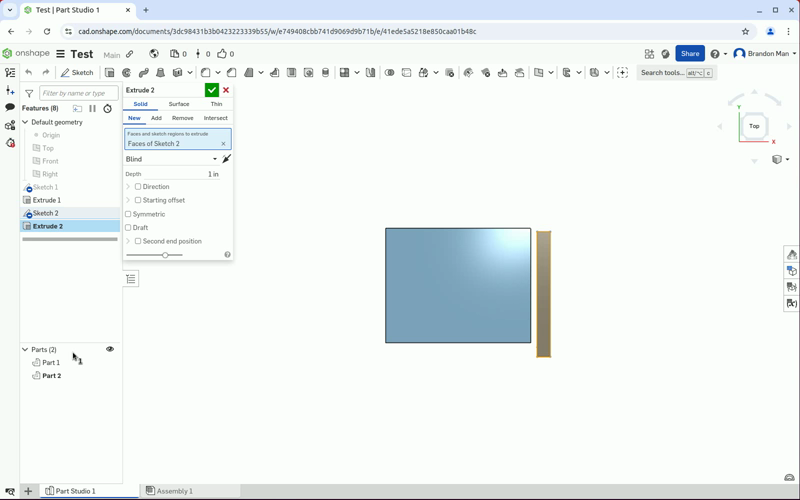
mouse_move(143, 106)
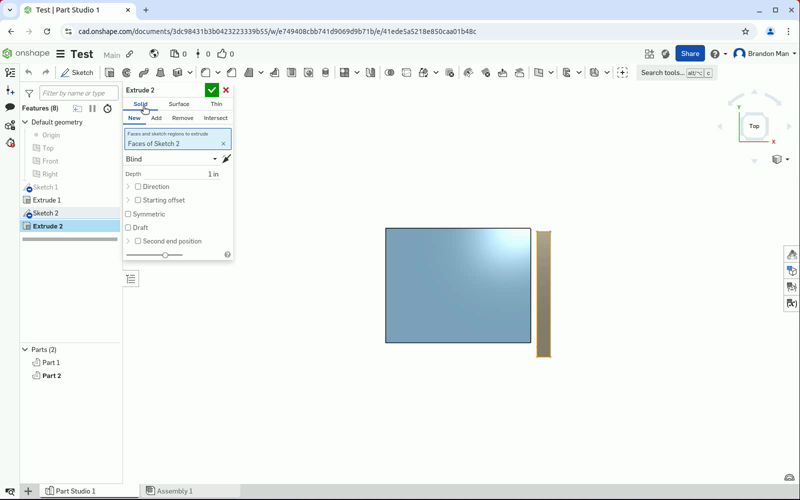
click(143, 106)
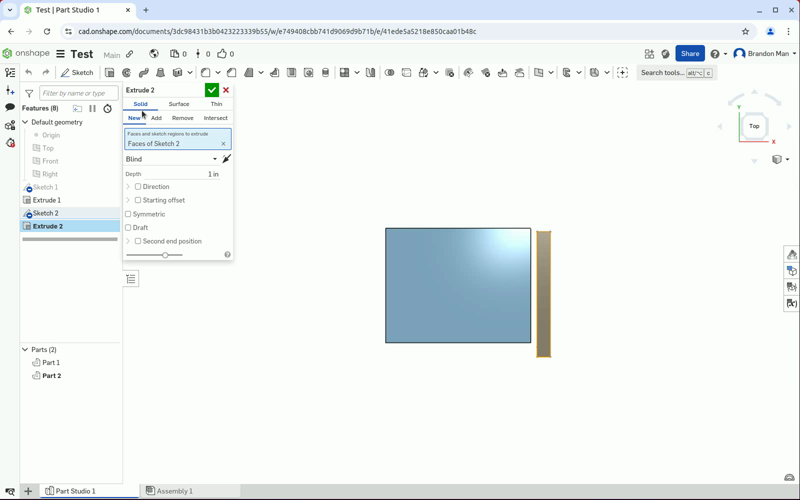
mouse_move(137, 120)
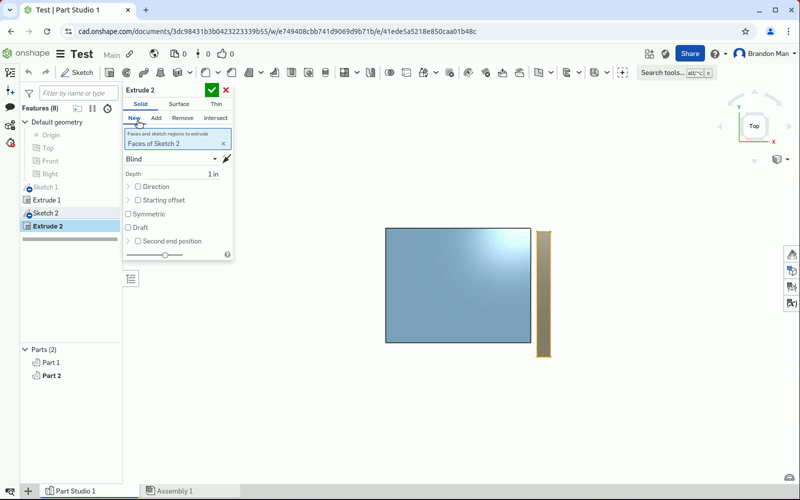
click(137, 120)
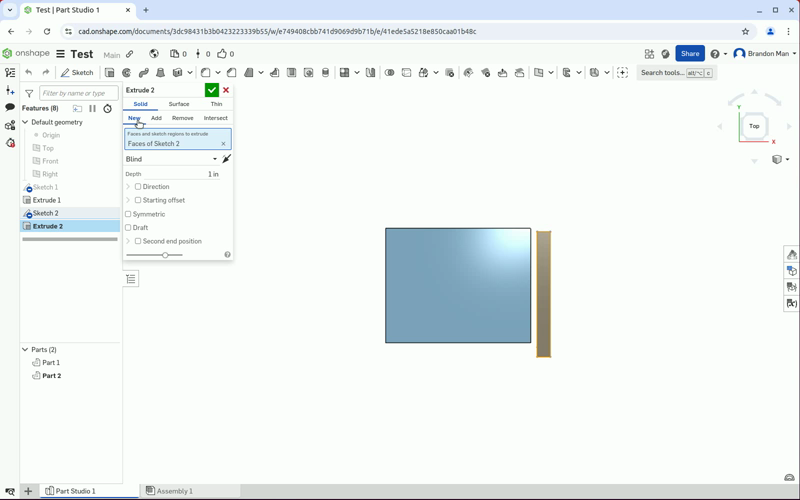
key(tab, 4)
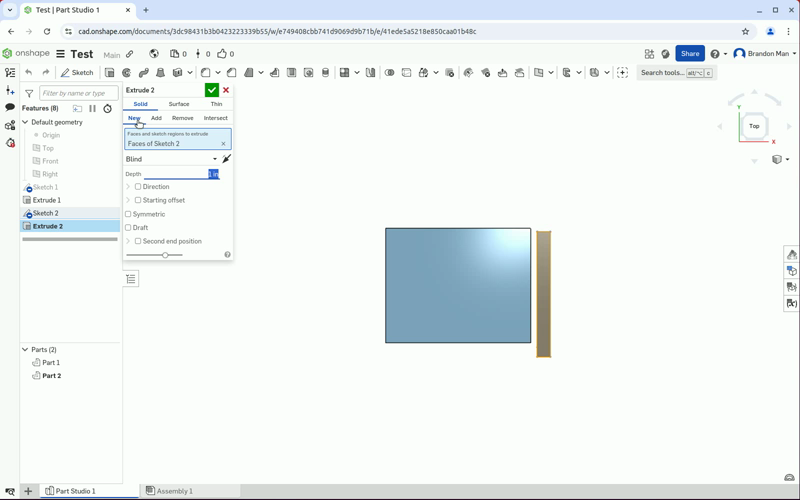
text(23.108)
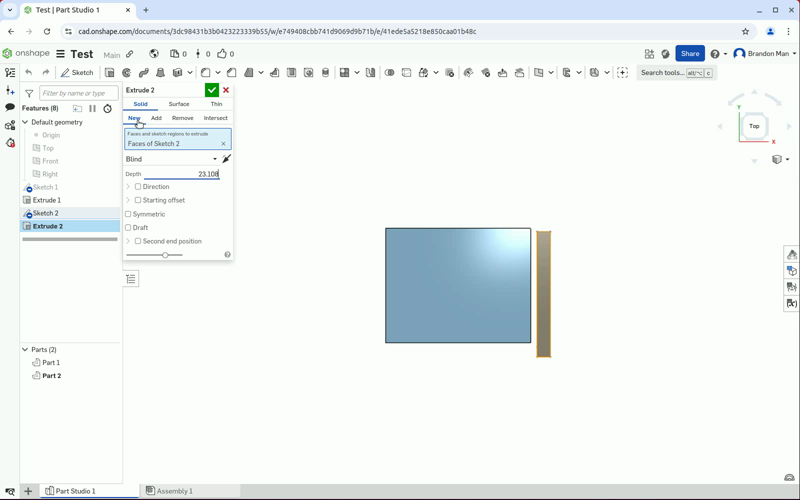
key(enter)
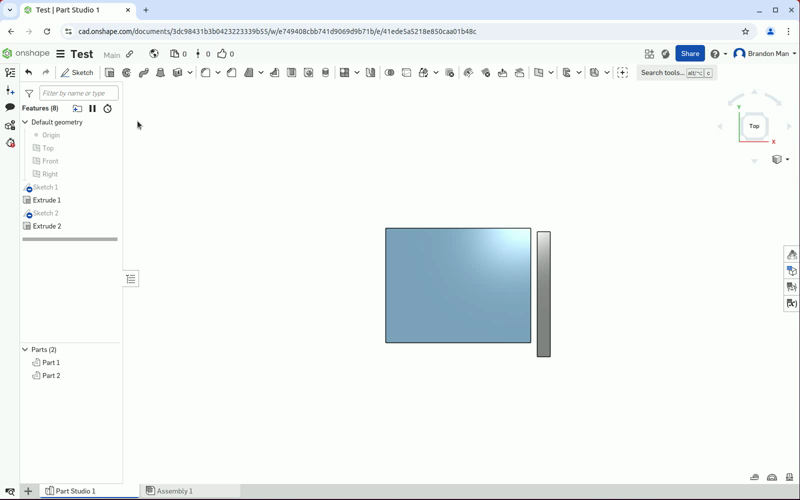
key(shift+h)
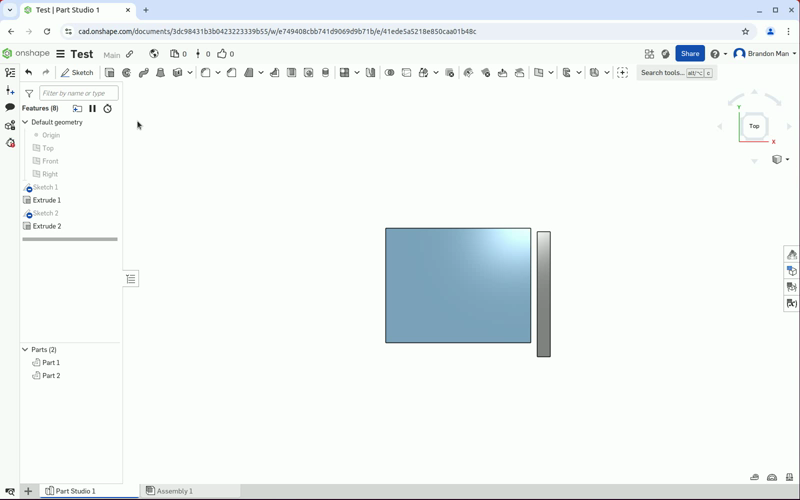
key(shift+h)
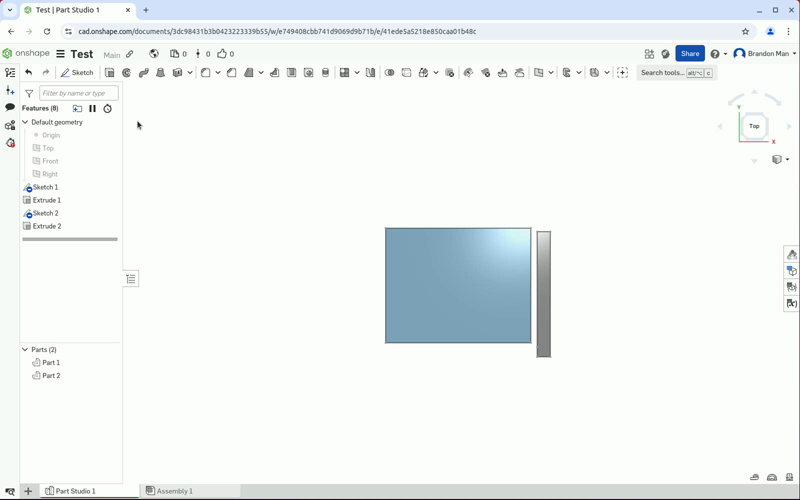
key(shift+7)
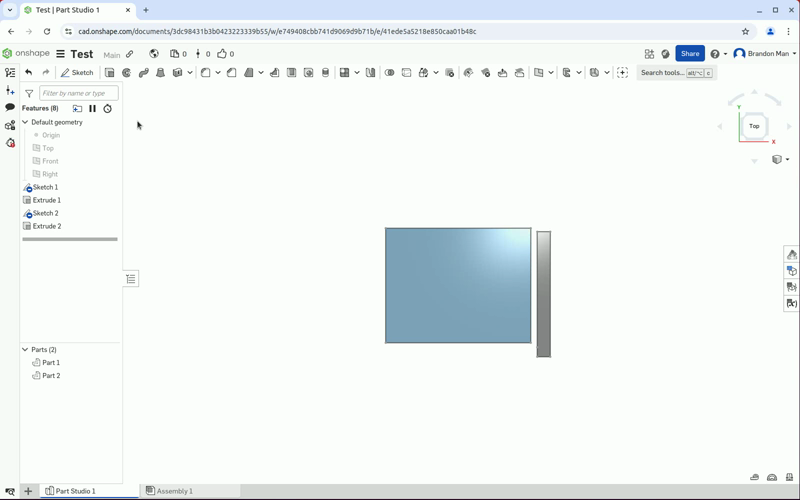
key(up, 3)
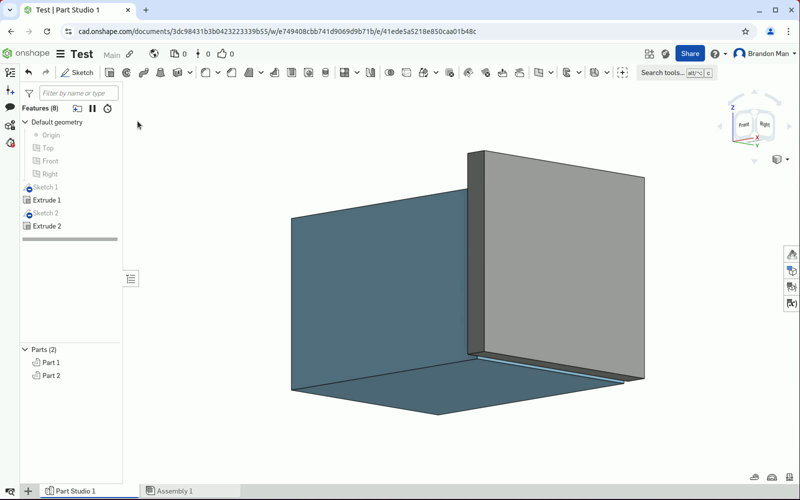
key(left, 3)
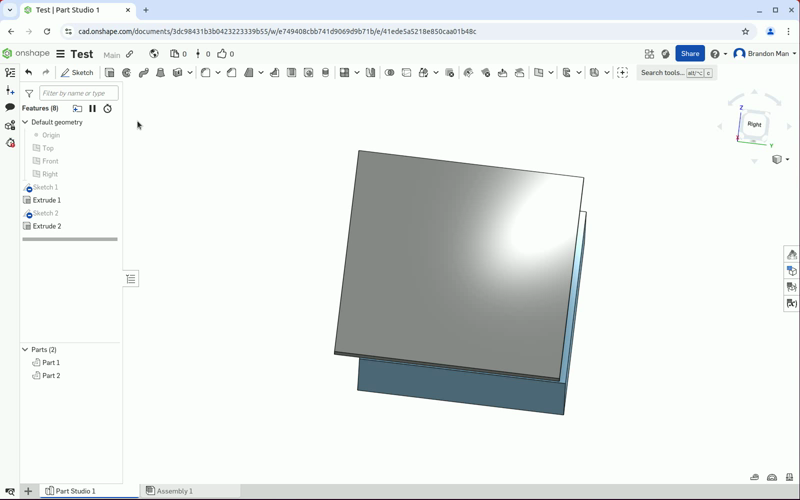
key(right, 3)
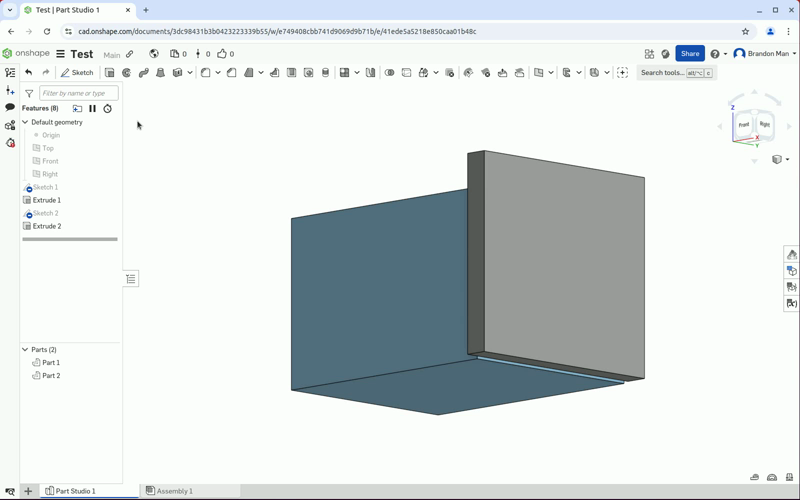
key(down, 3)
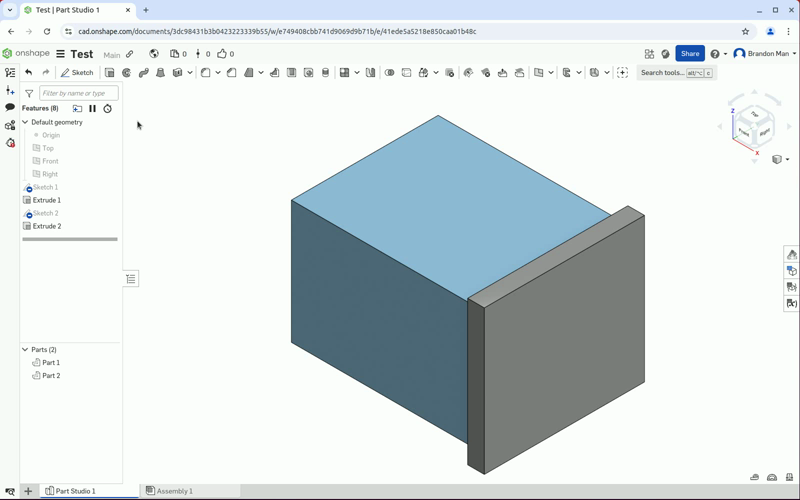
mouse_move(73, 189)
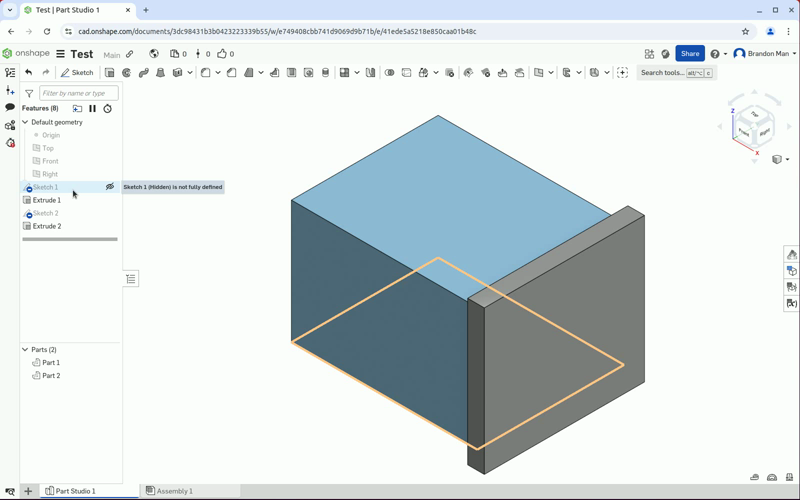
click(73, 189)